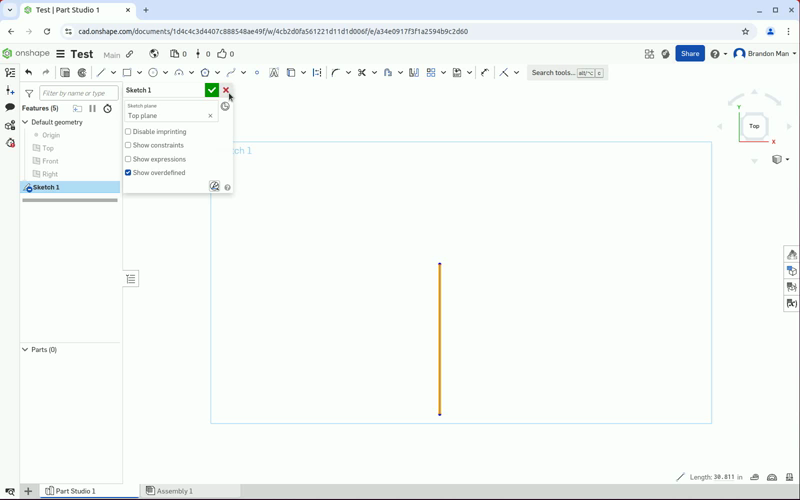
key(shift+h)
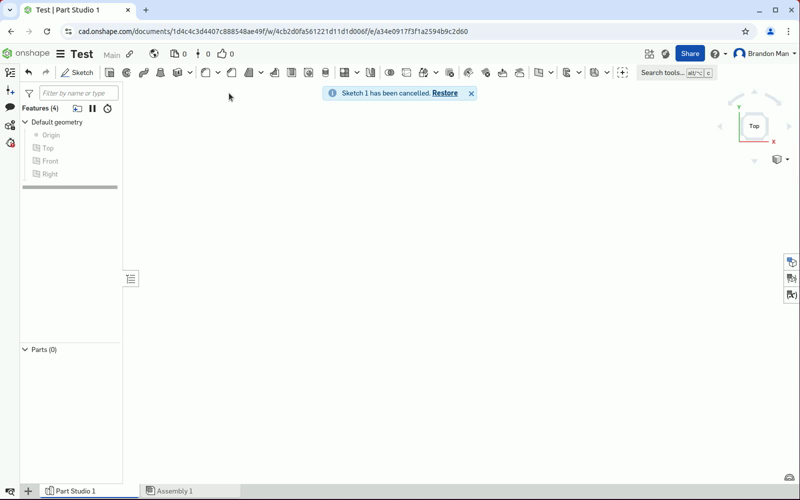
mouse_move(73, 352)
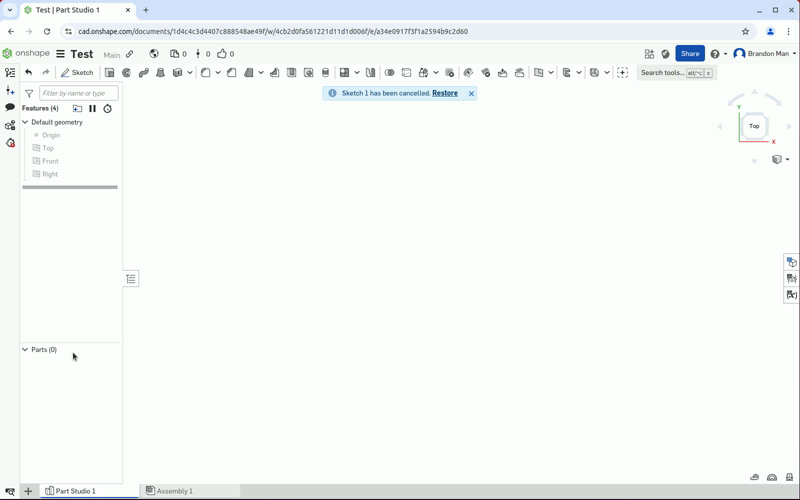
key(y)
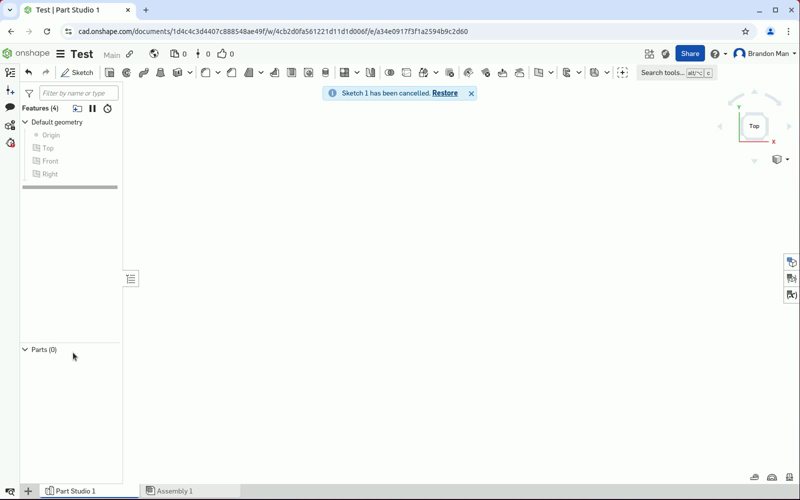
key(shift+p)
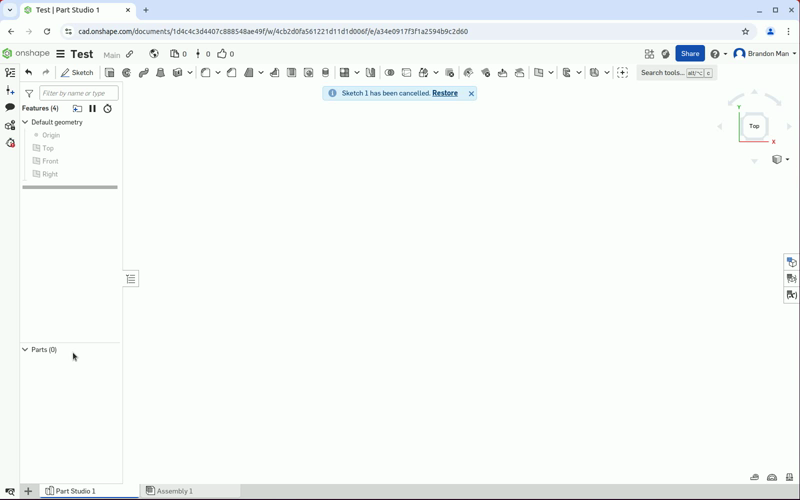
key(space)
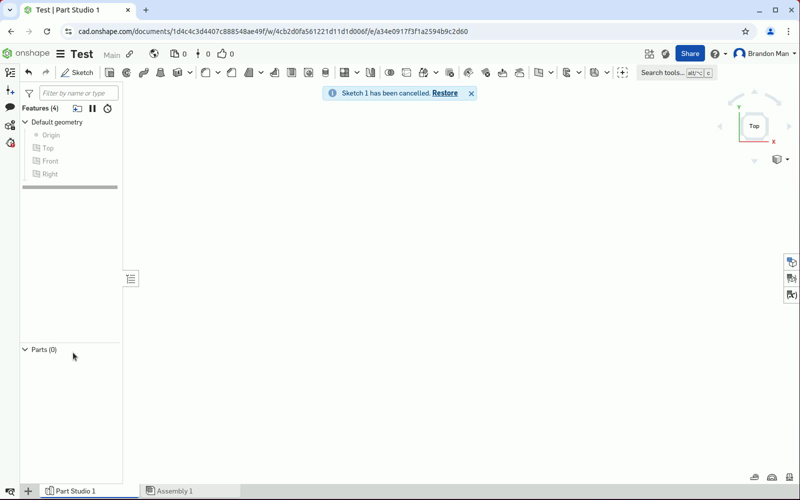
key_down(shift)
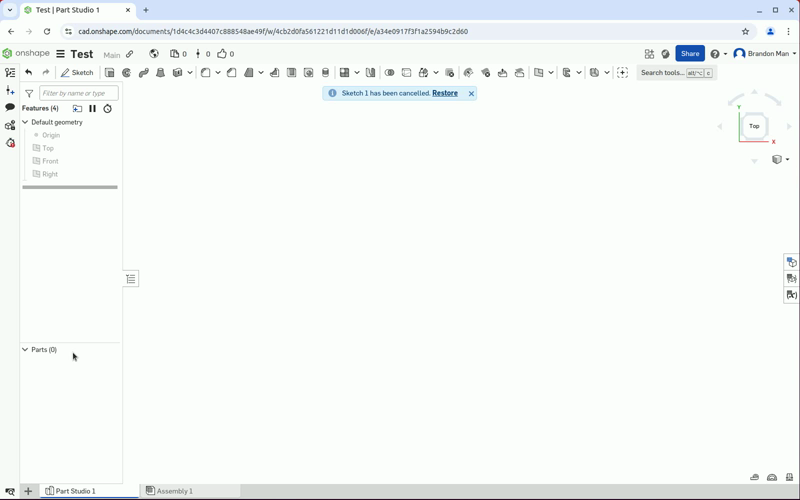
key(up)
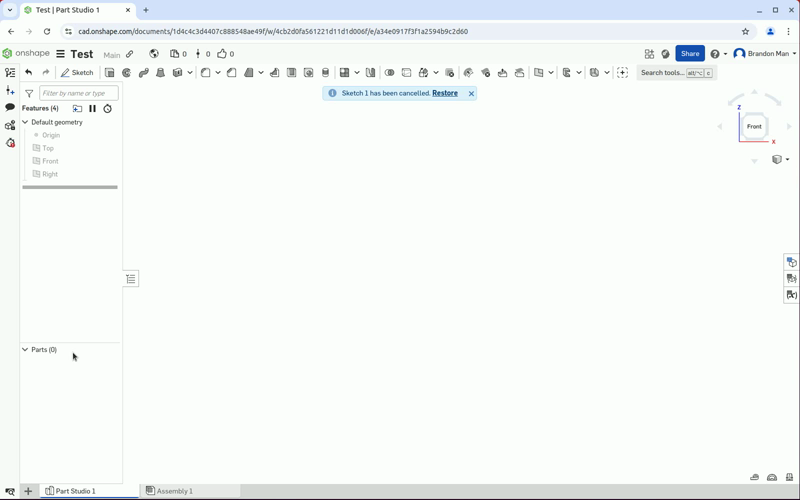
key_up(shift)
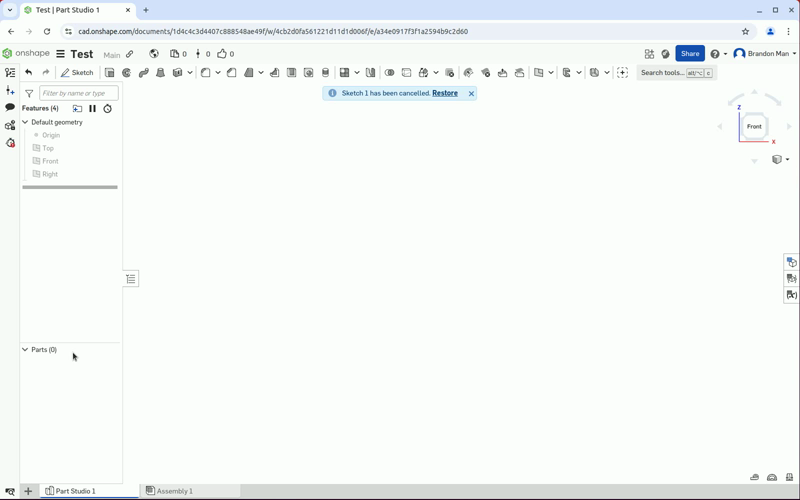
mouse_move(73, 352)
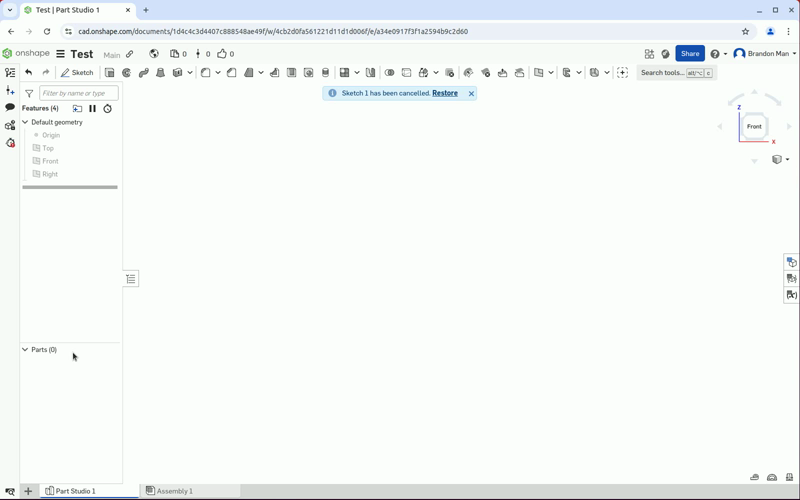
key(shift+y)
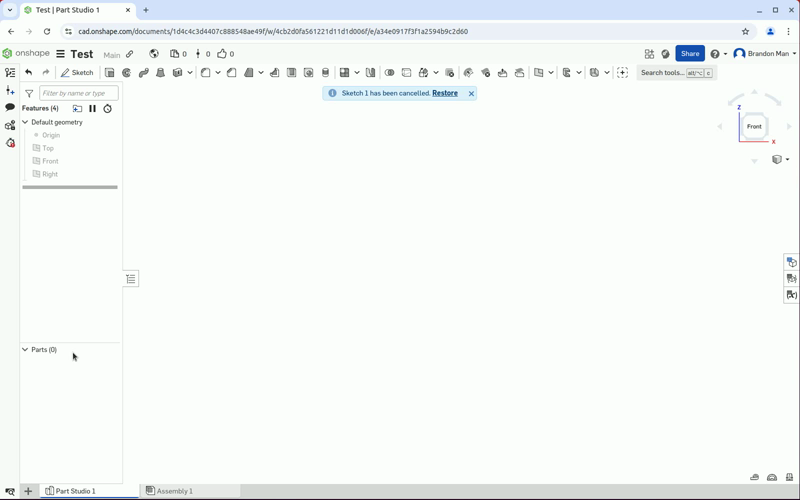
key(shift+s)
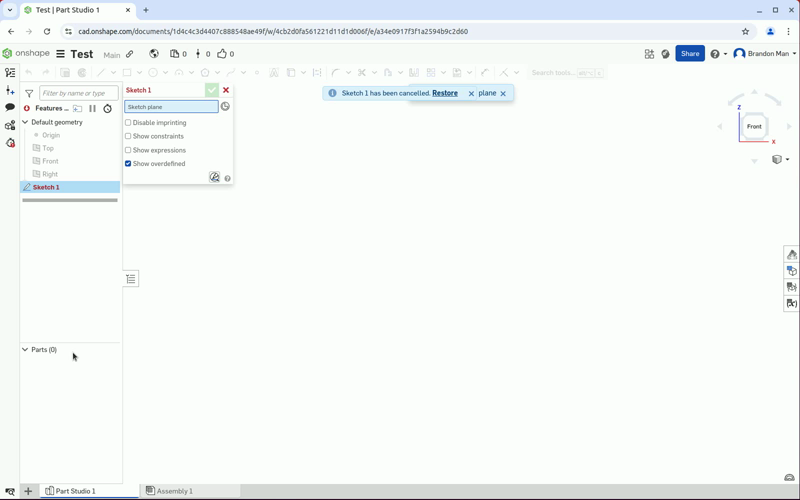
mouse_move(73, 163)
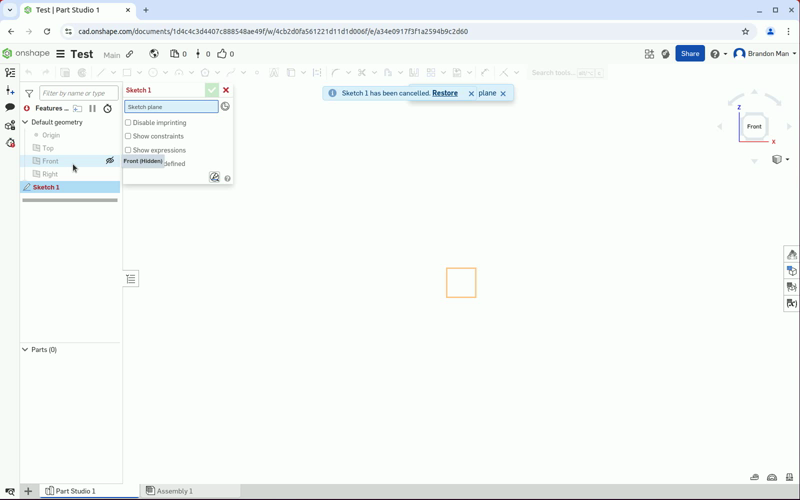
click(73, 163)
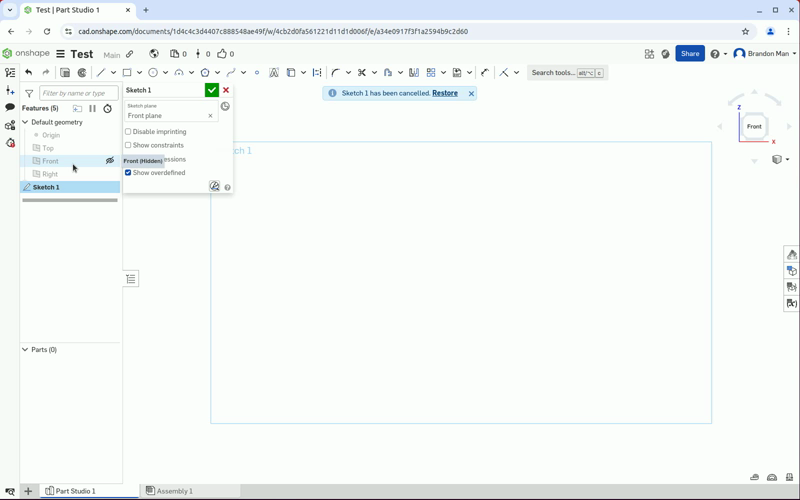
mouse_move(73, 352)
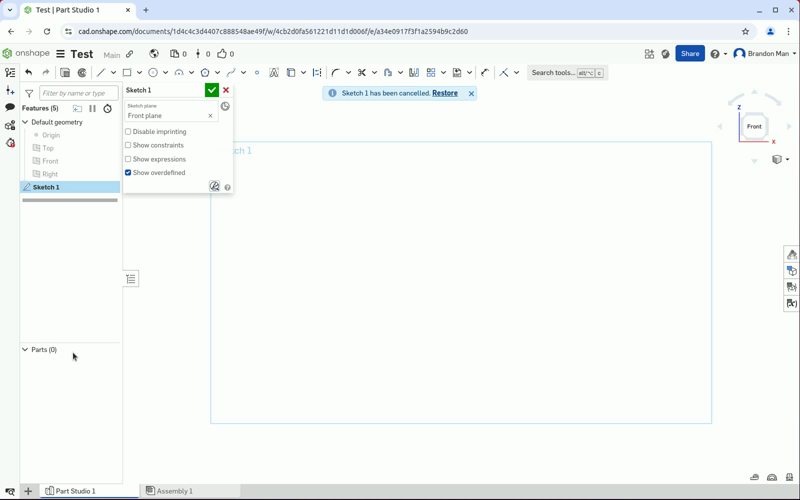
key(y)
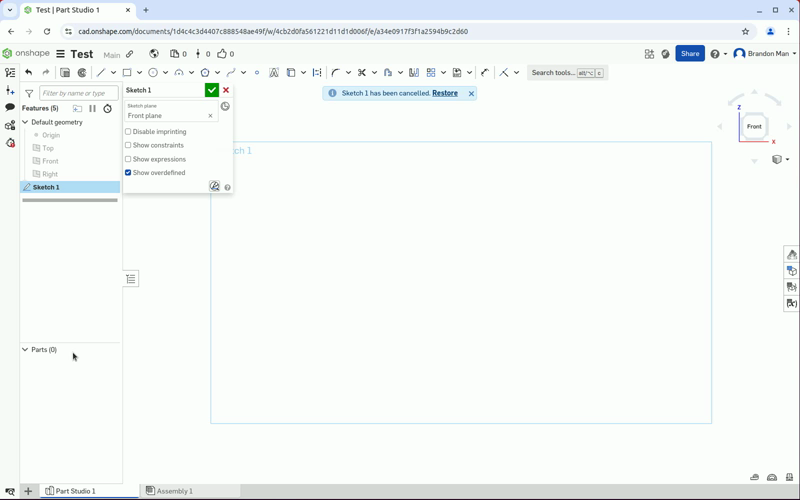
key(l)
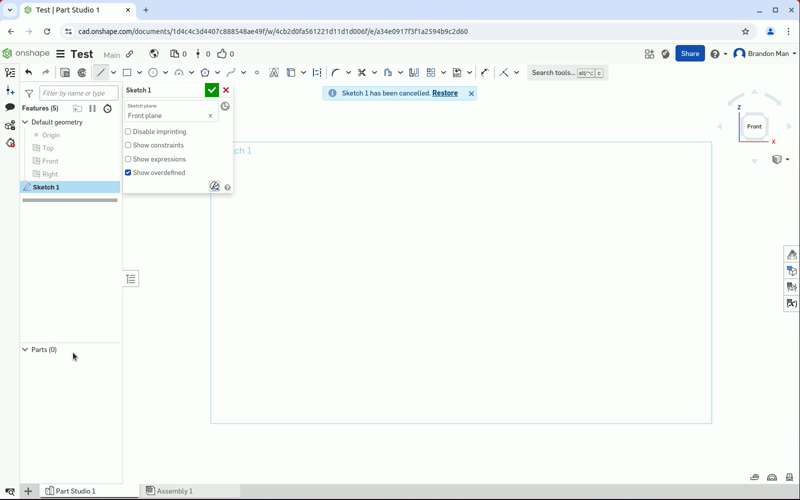
key_down(shift)
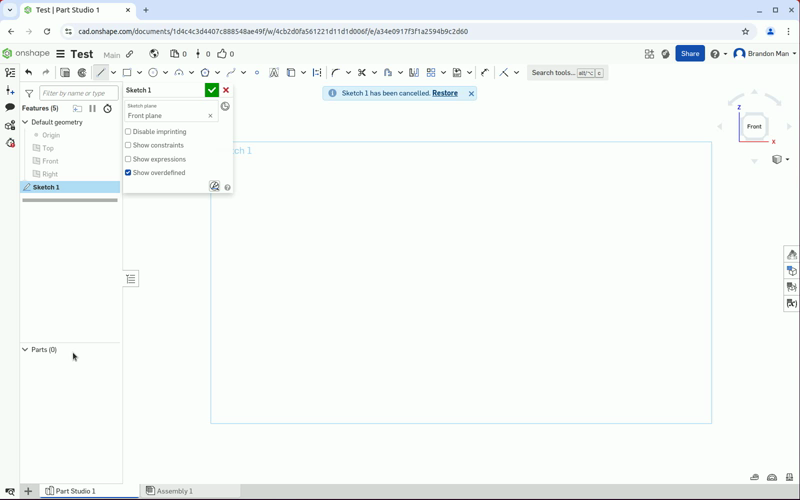
mouse_move(392, 327)
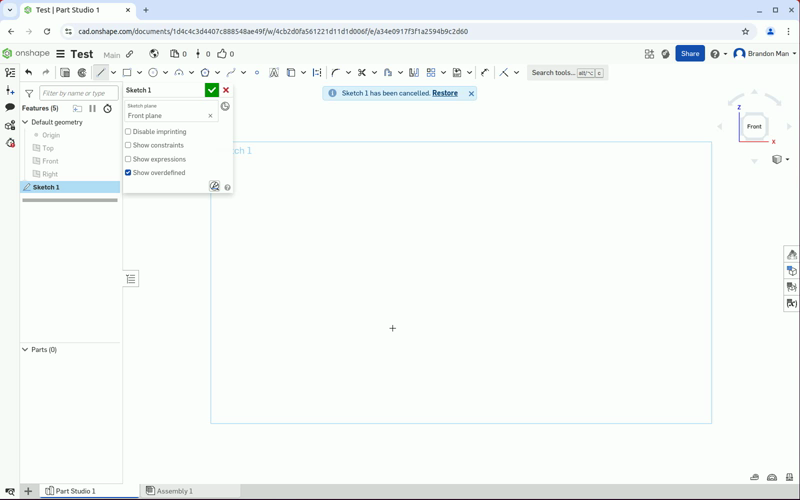
click(392, 327)
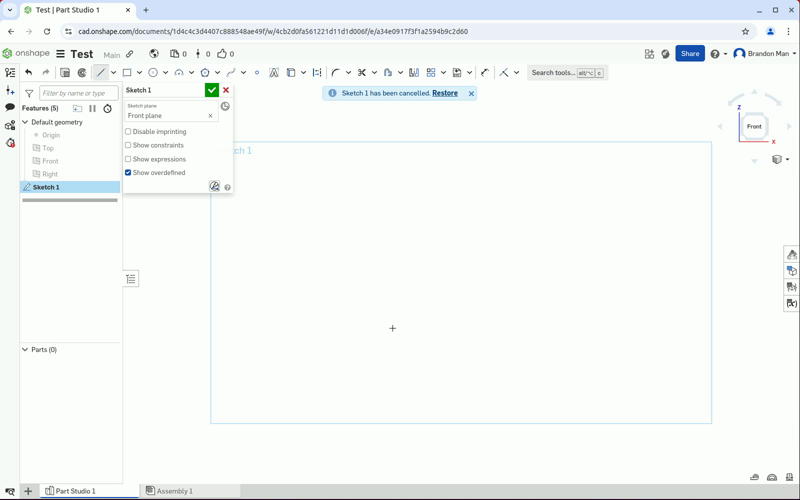
key_up(shift)
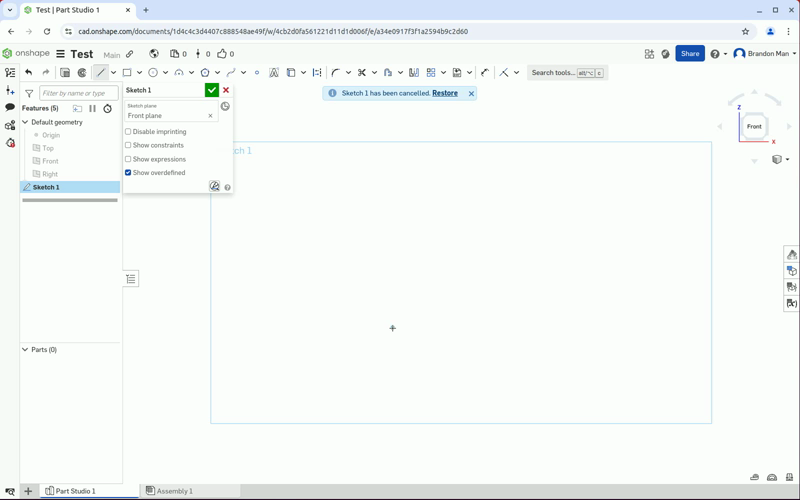
key_down(shift)
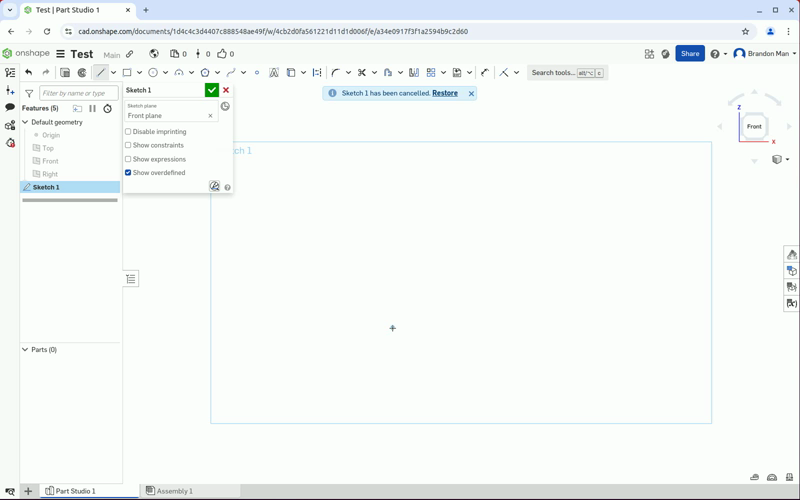
mouse_move(460, 327)
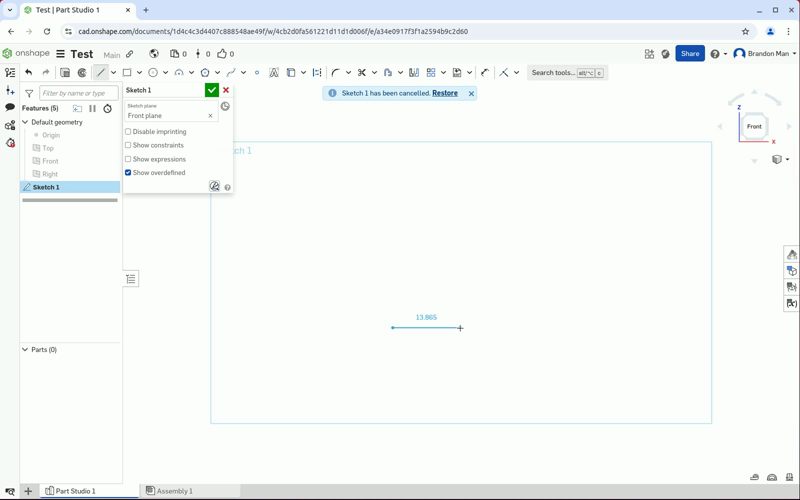
click(460, 327)
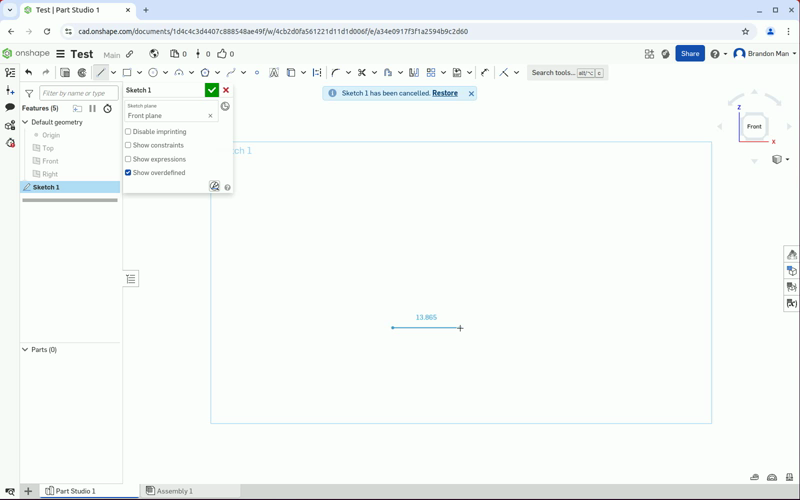
key_up(shift)
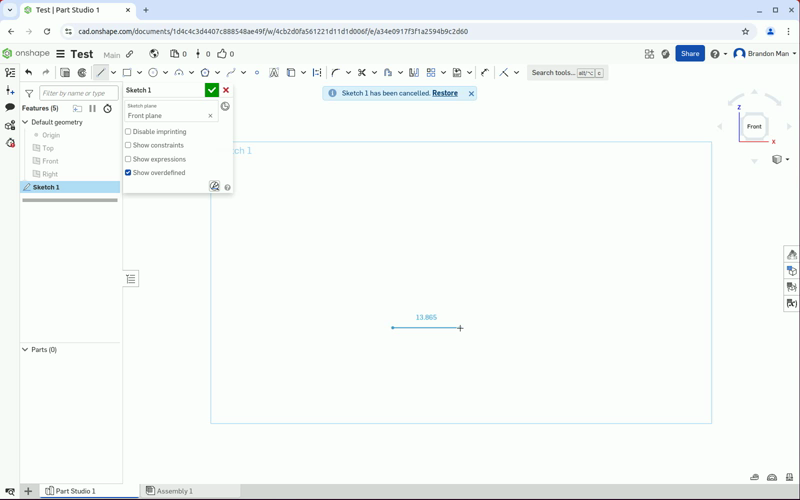
key_down(shift)
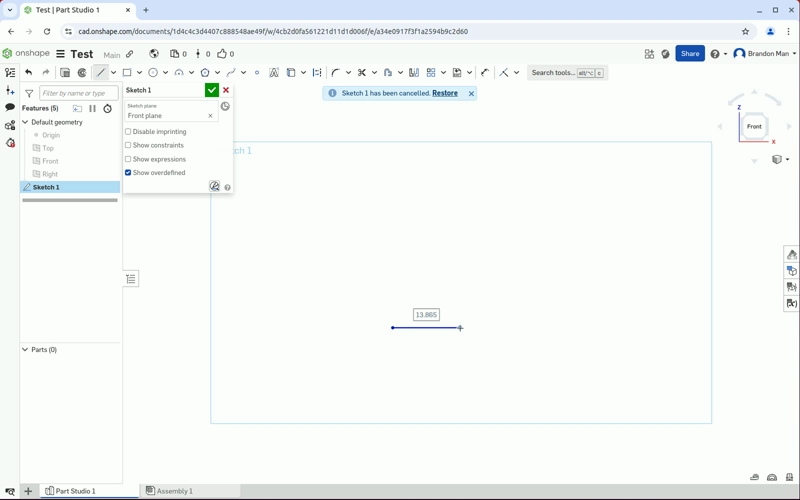
mouse_move(490, 327)
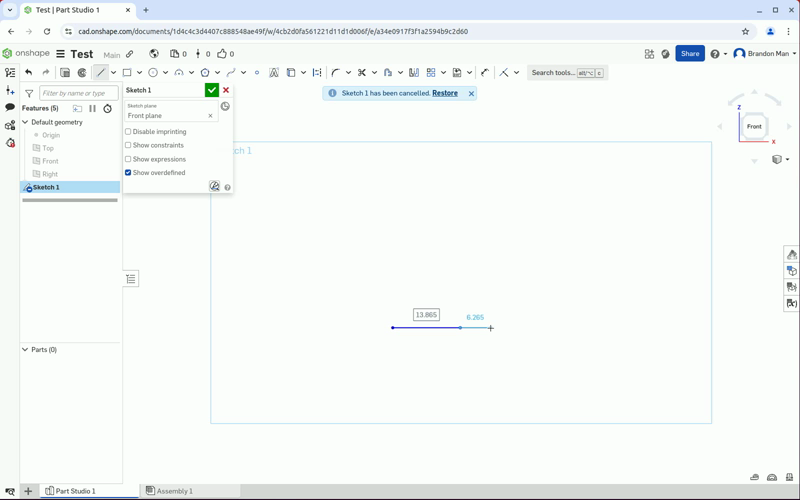
mouse_move(460, 281)
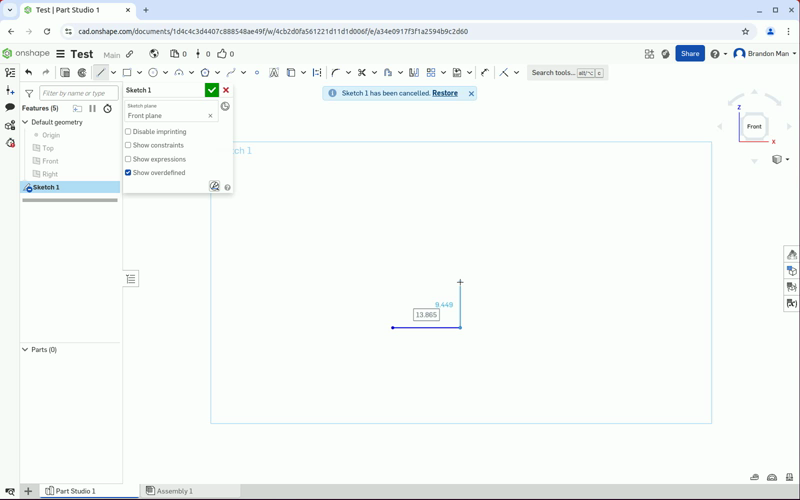
click(460, 281)
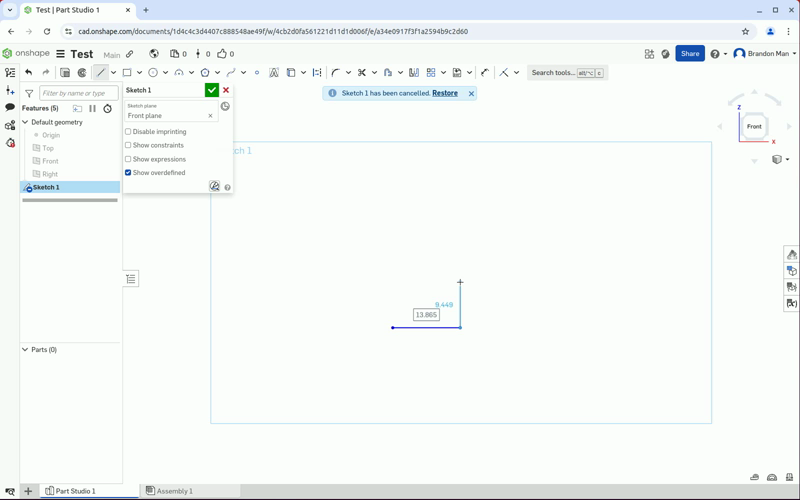
key_up(shift)
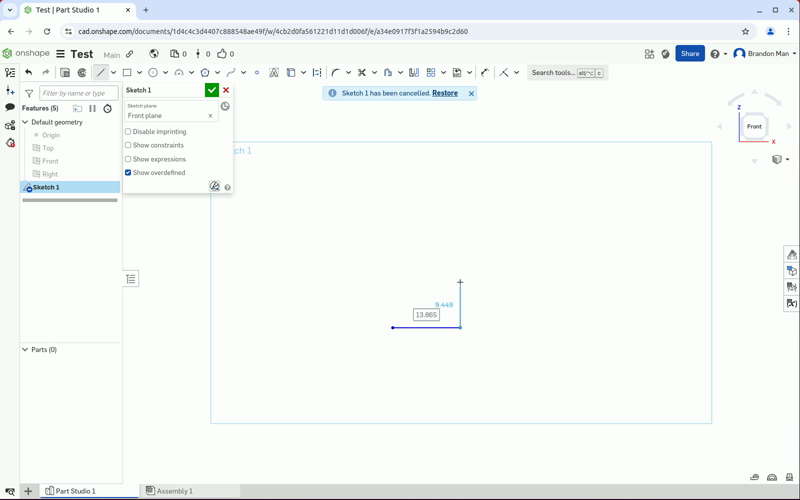
key_down(shift)
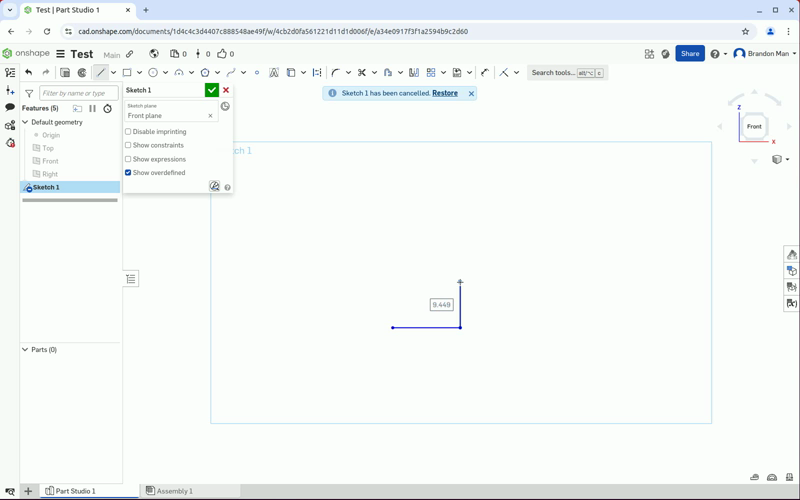
mouse_move(490, 281)
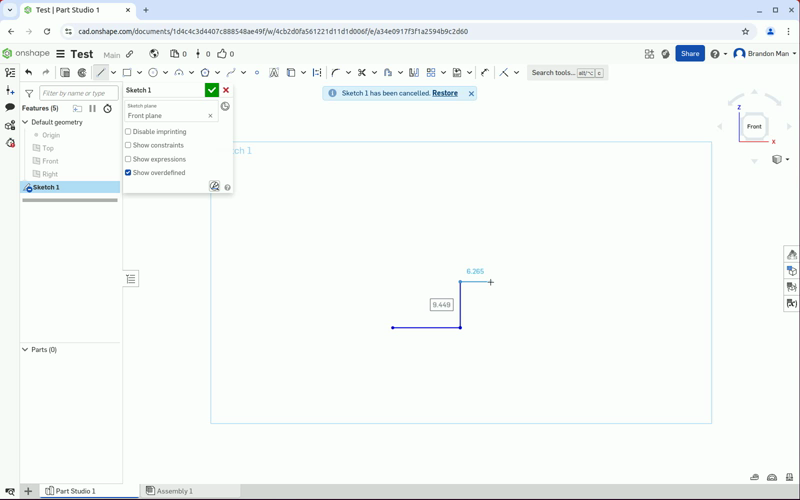
mouse_move(460, 237)
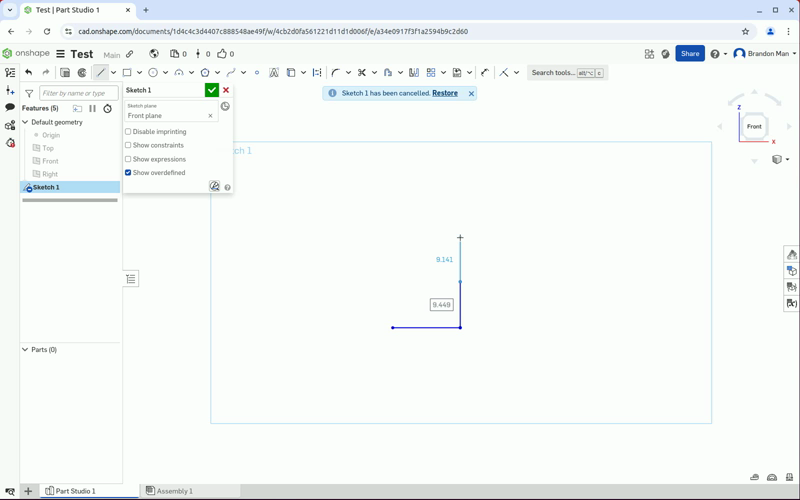
click(460, 237)
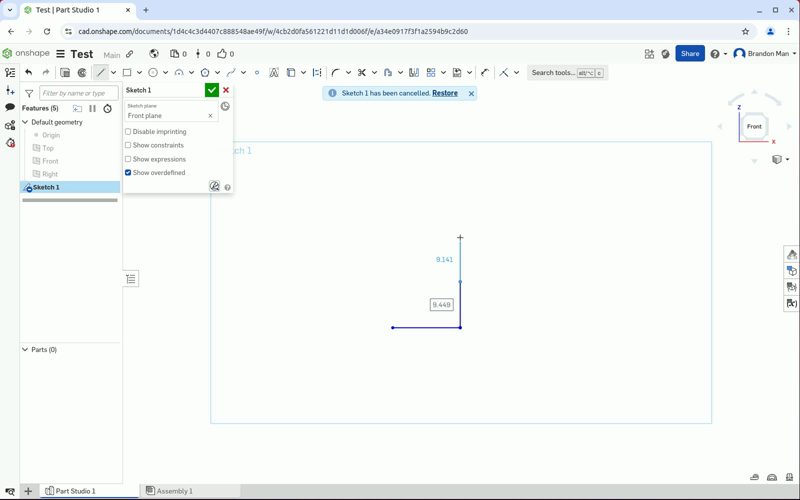
key_up(shift)
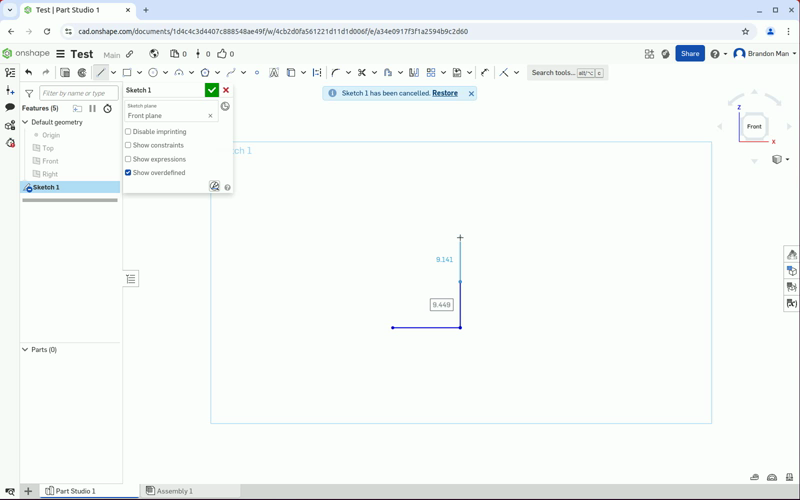
key_down(shift)
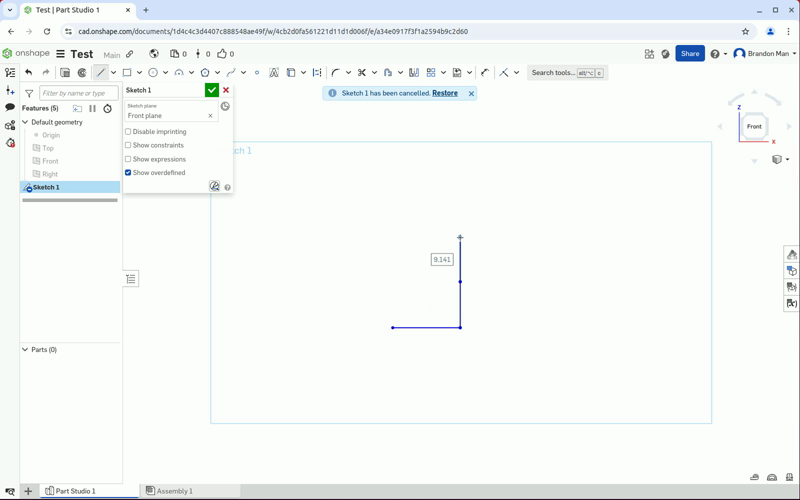
mouse_move(392, 237)
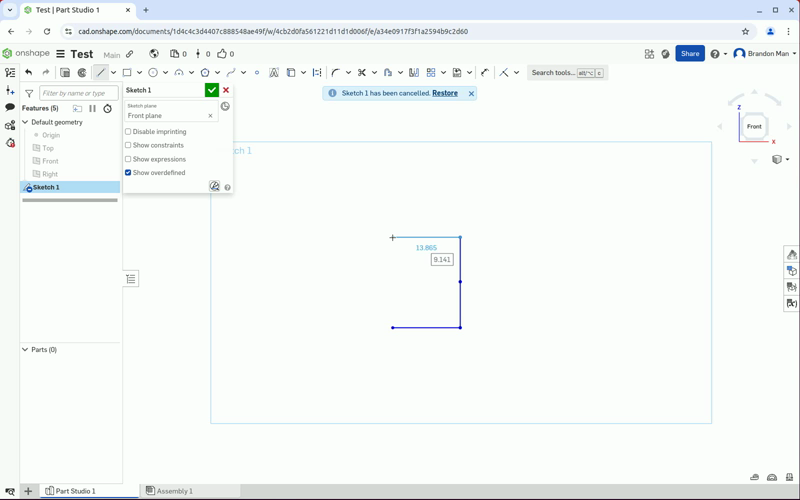
click(392, 237)
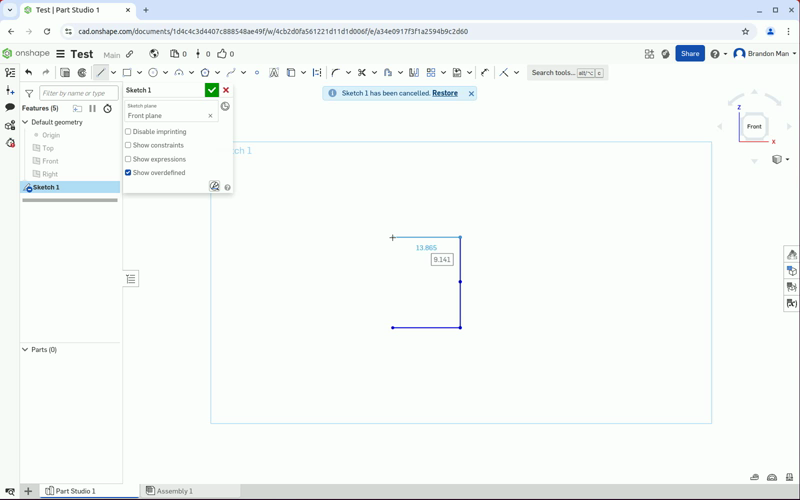
key_up(shift)
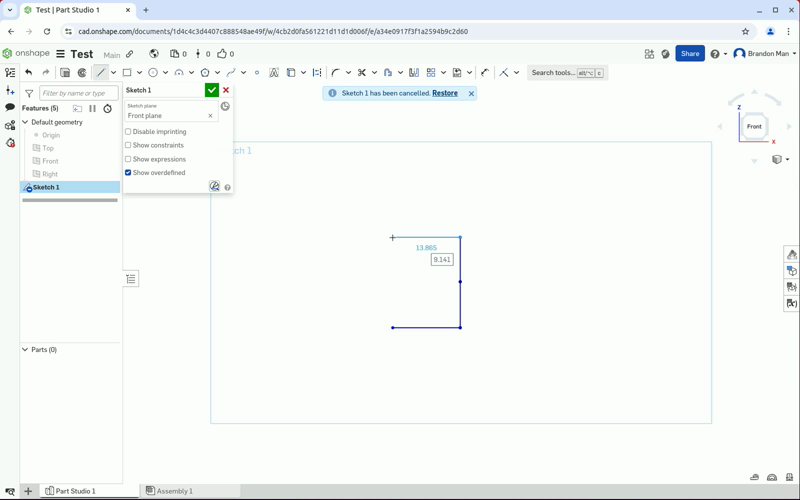
key_down(shift)
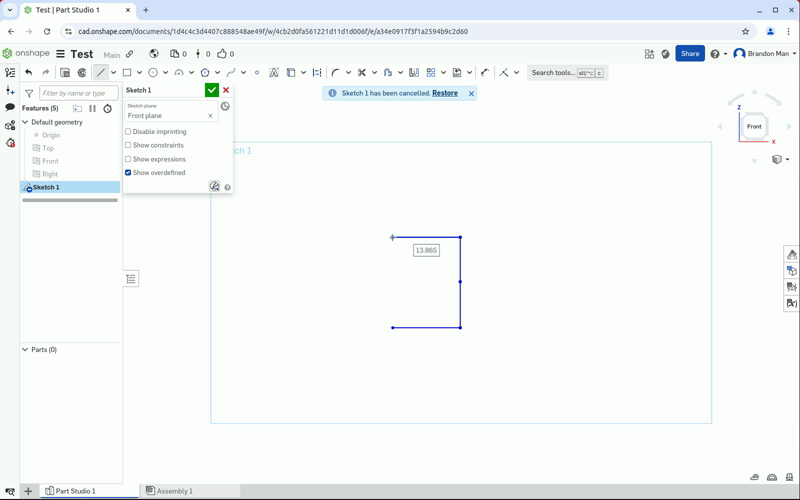
mouse_move(392, 327)
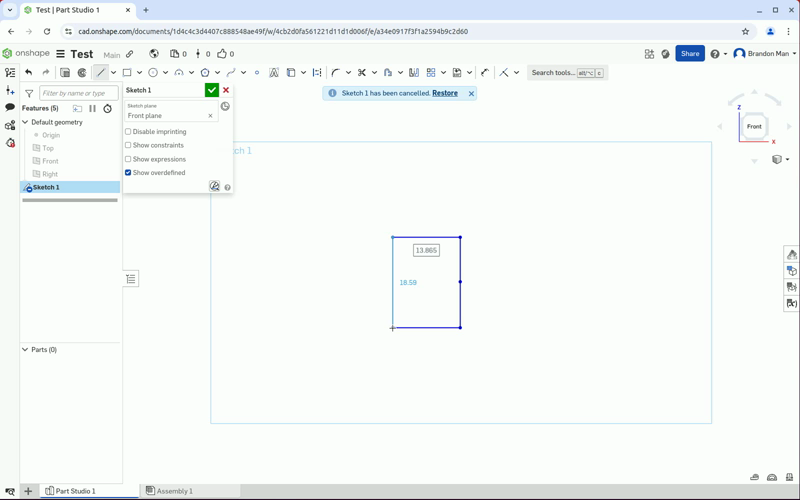
key_up(shift)
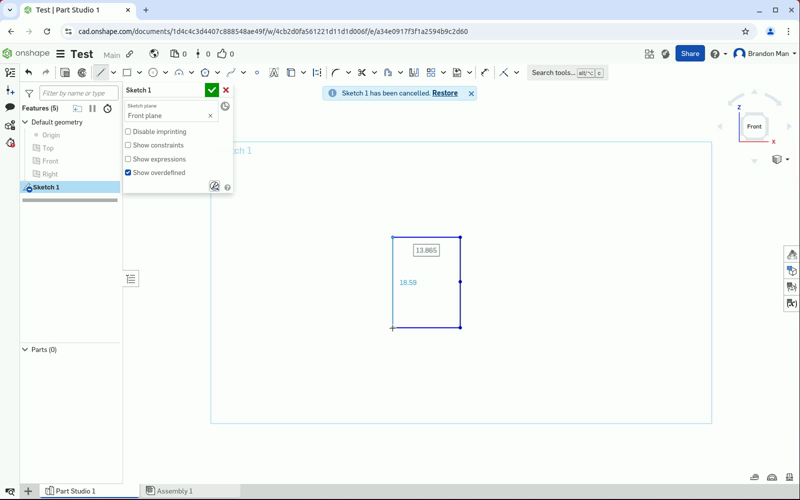
click(392, 327)
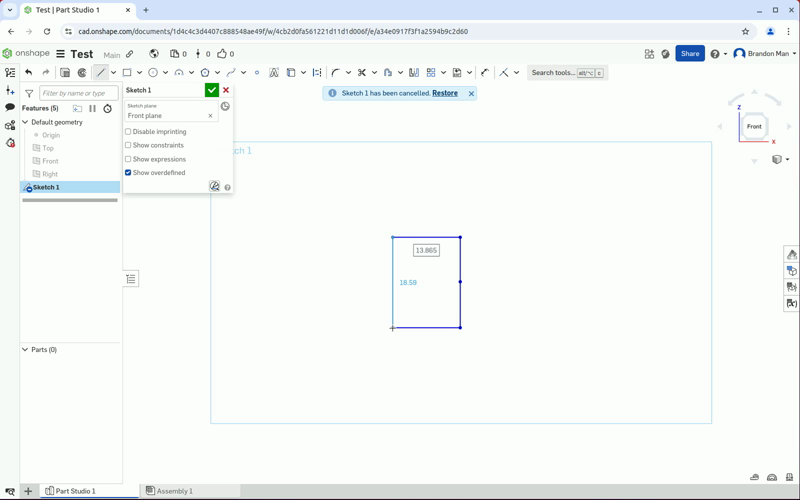
key(esc)
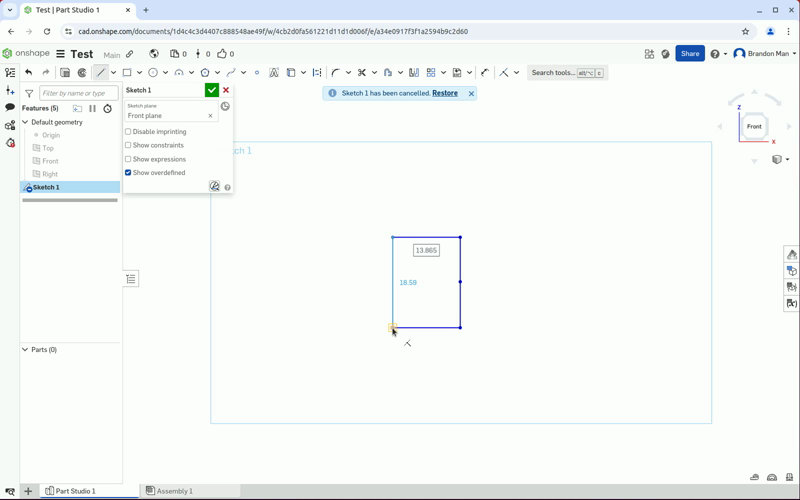
mouse_move(439, 283)
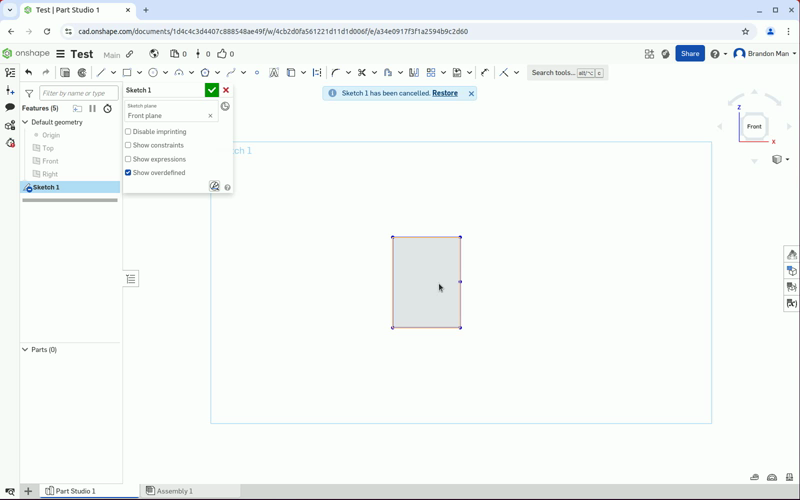
click(439, 283)
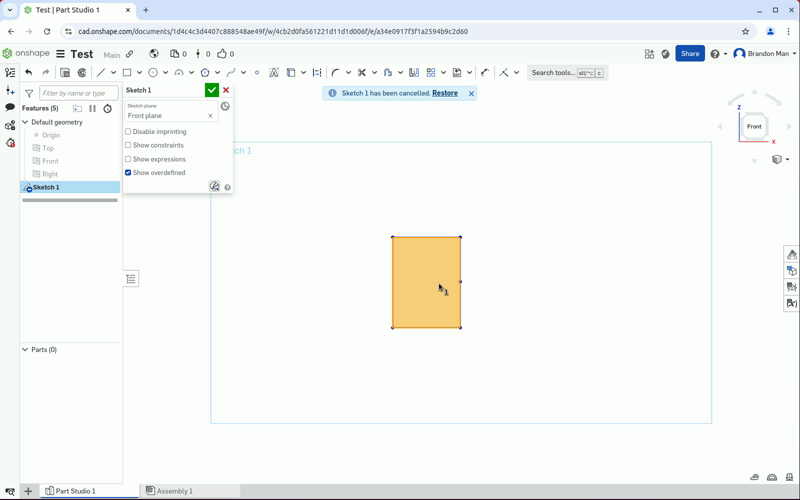
mouse_move(73, 352)
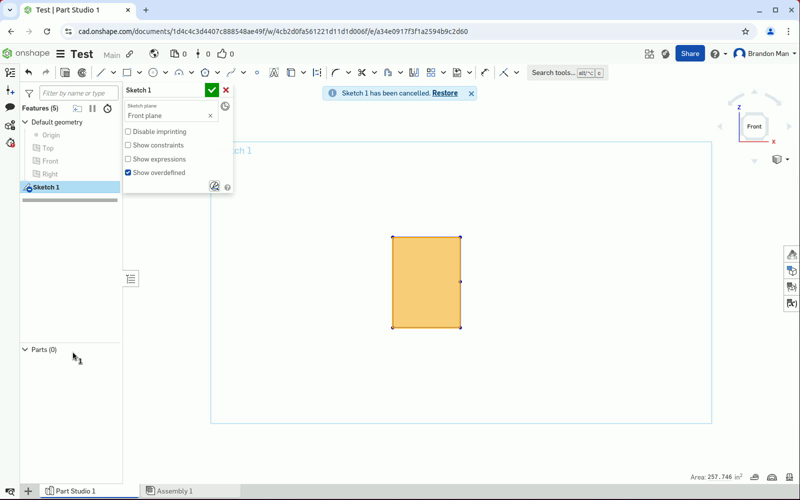
key(shift+y)
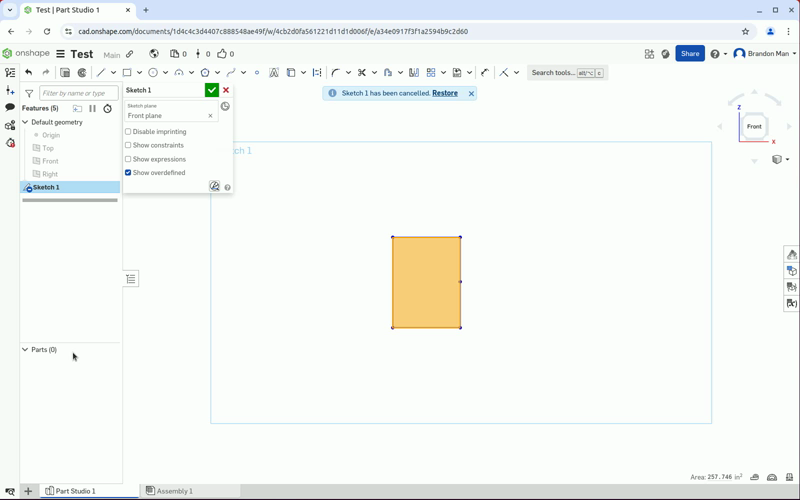
key(shift+e)
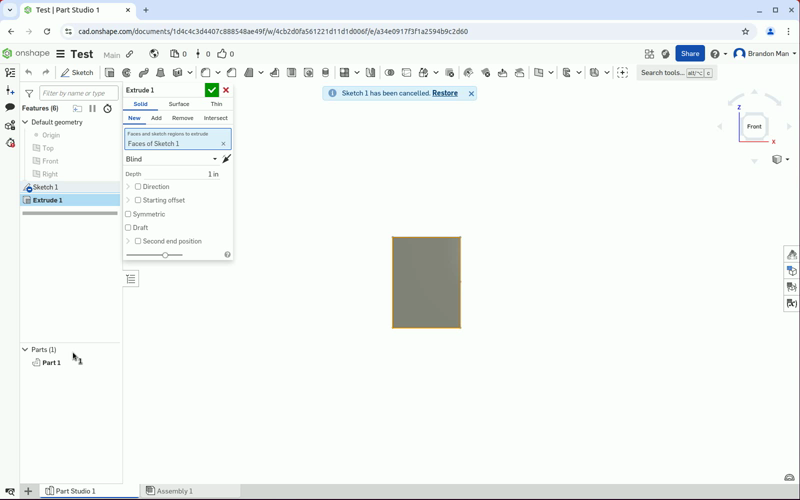
mouse_move(143, 106)
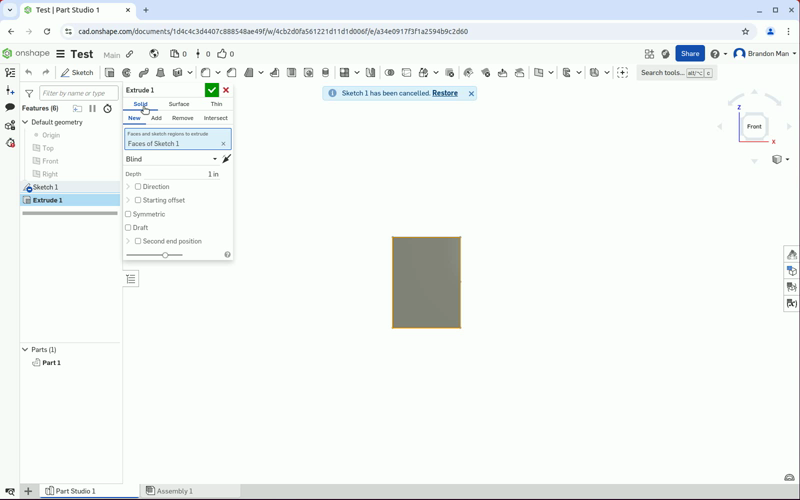
click(143, 106)
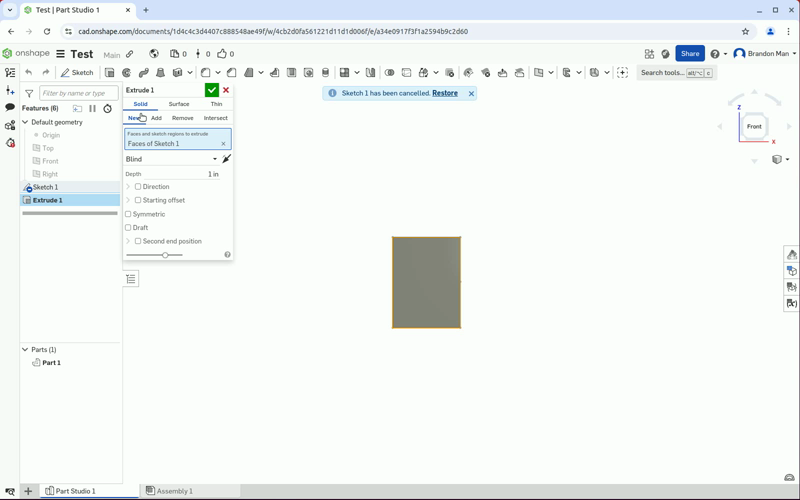
mouse_move(137, 120)
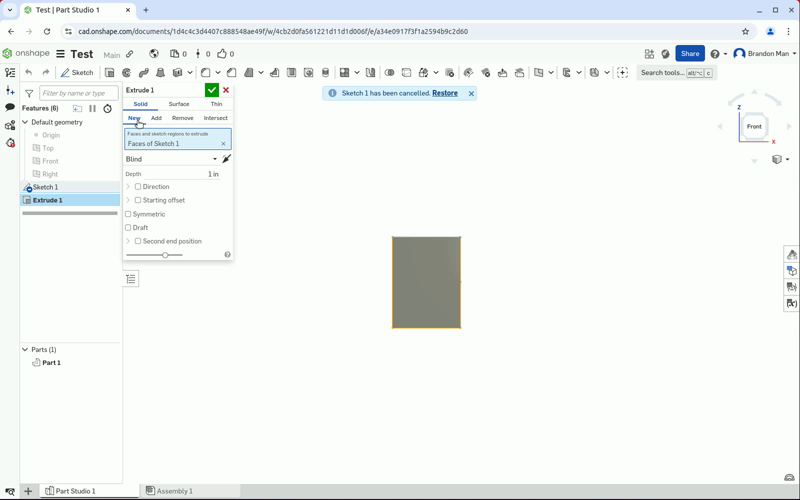
click(137, 120)
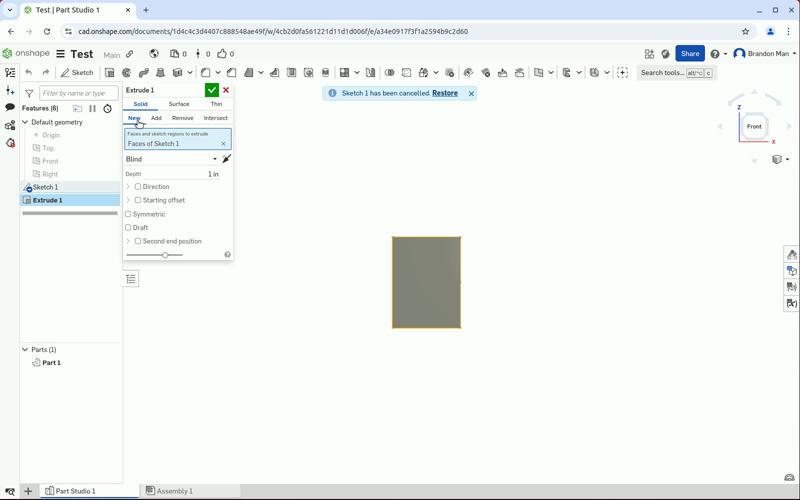
key(tab, 4)
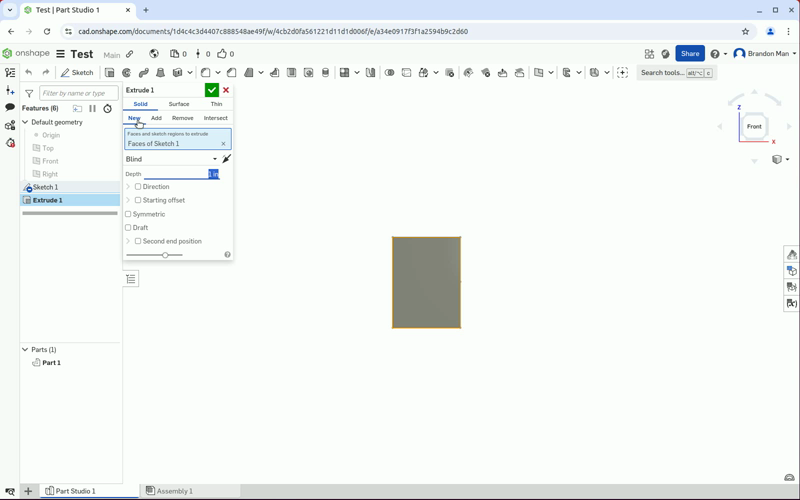
text(18.535)
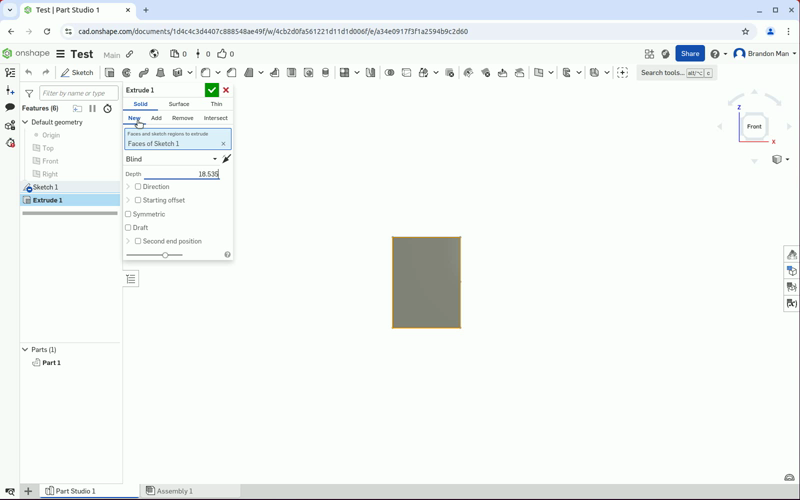
key(enter)
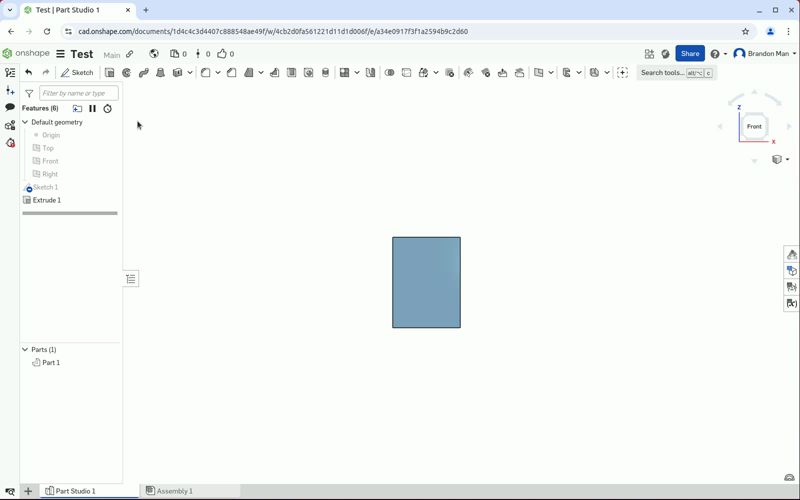
key(shift+h)
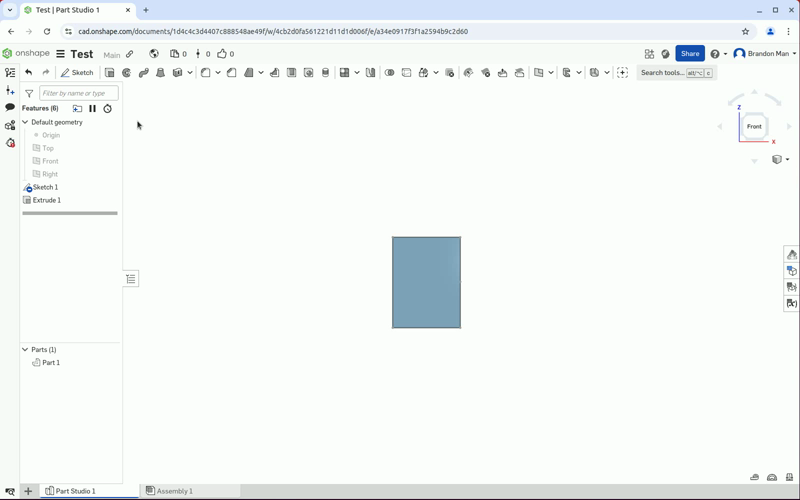
key(shift+h)
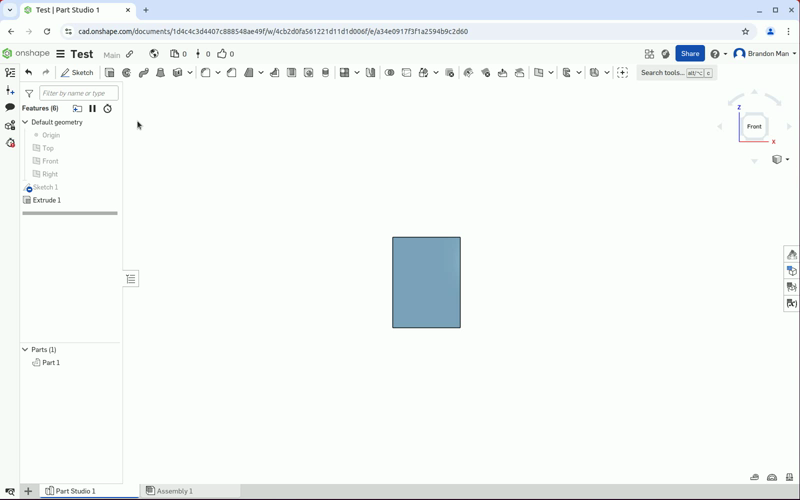
mouse_move(73, 189)
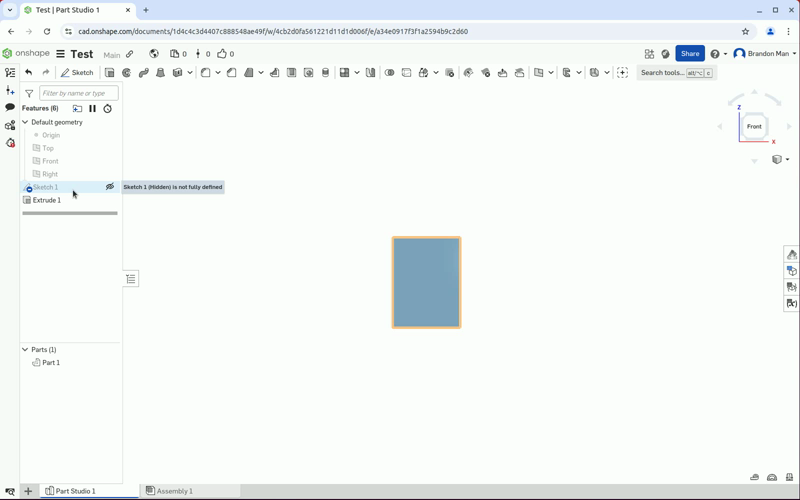
click(73, 189)
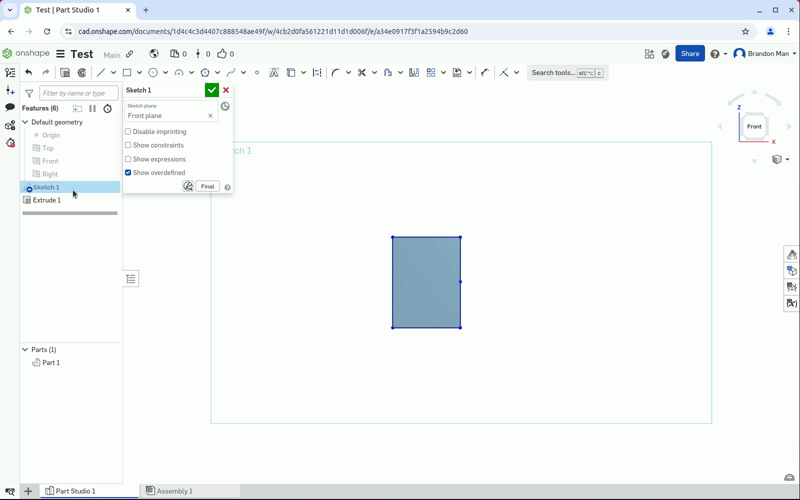
mouse_move(229, 92)
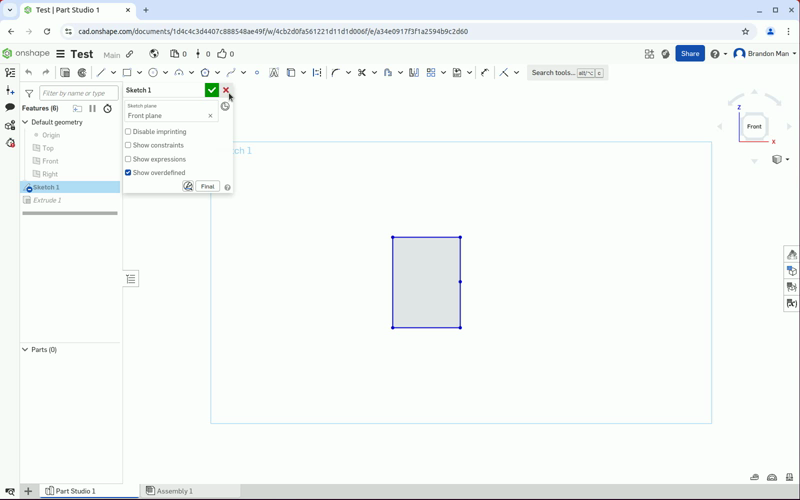
click(229, 92)
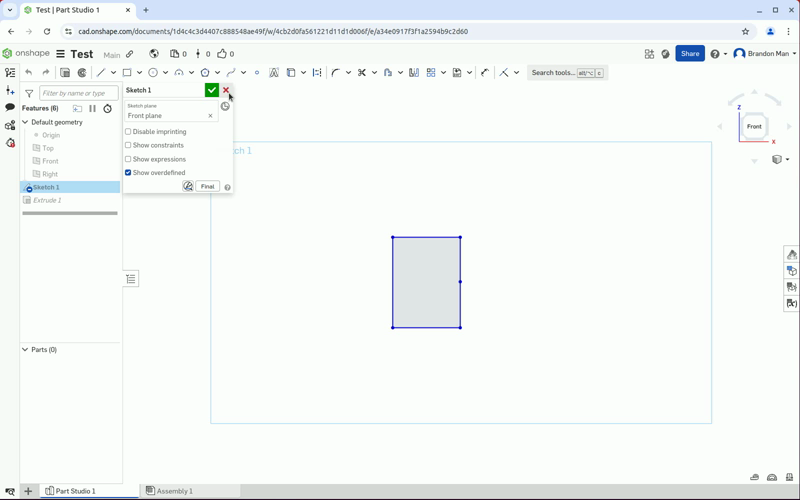
key(shift+s)
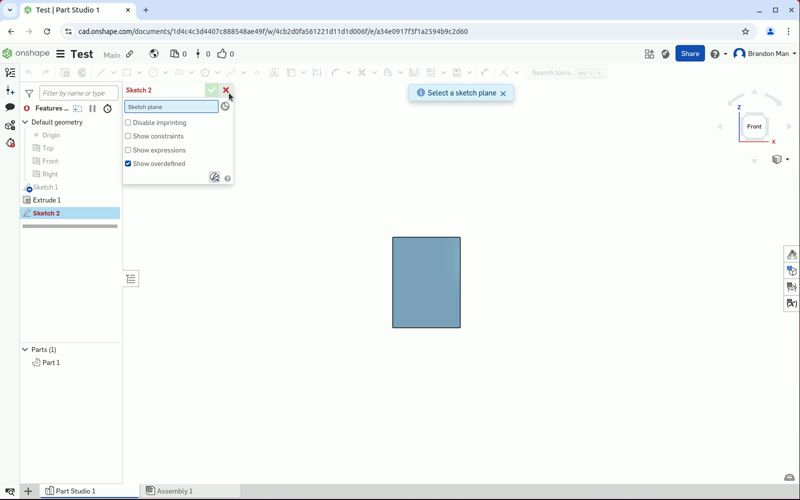
mouse_move(73, 163)
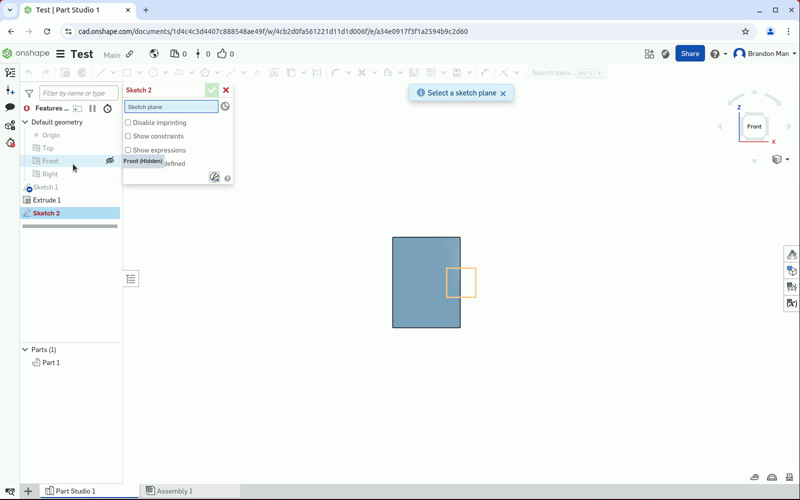
click(73, 163)
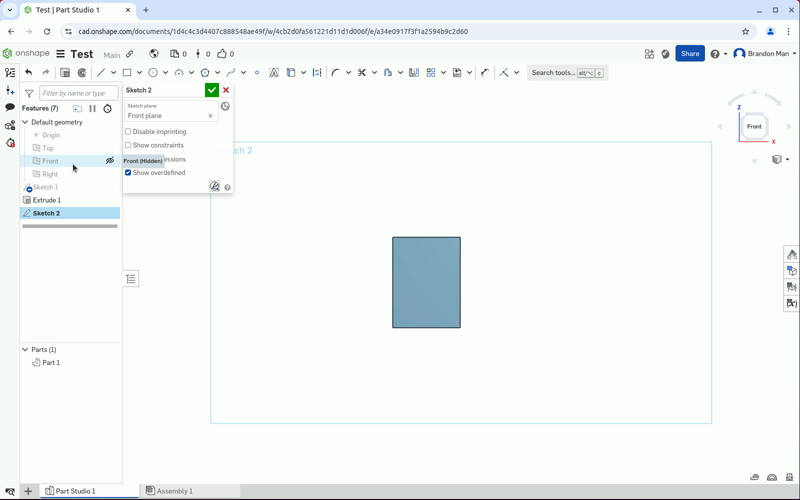
mouse_move(73, 352)
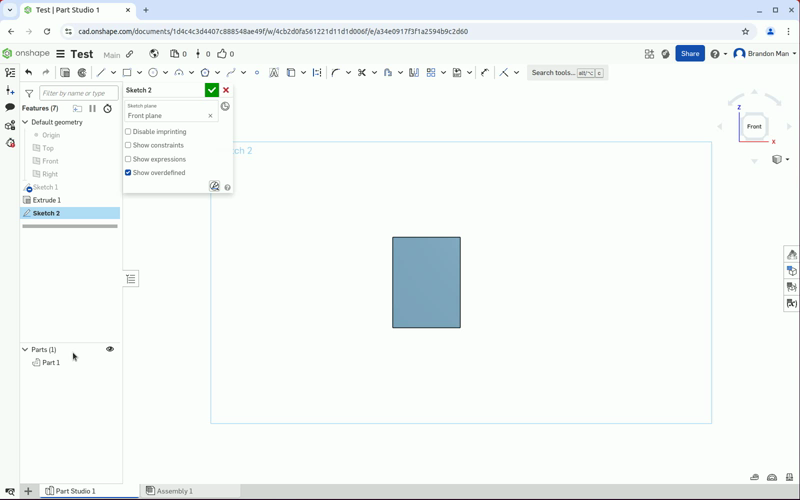
key(y)
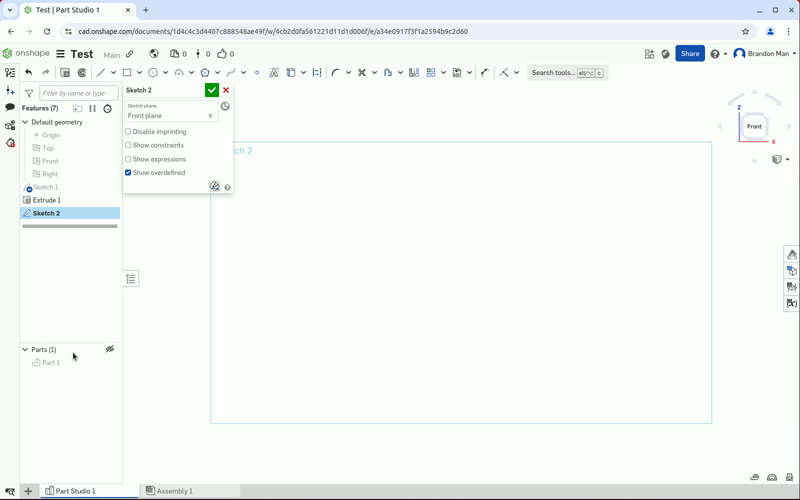
key(l)
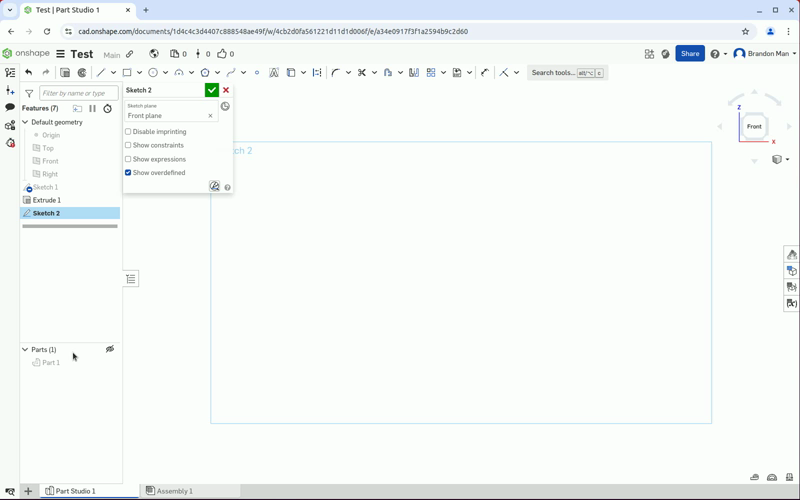
key_down(shift)
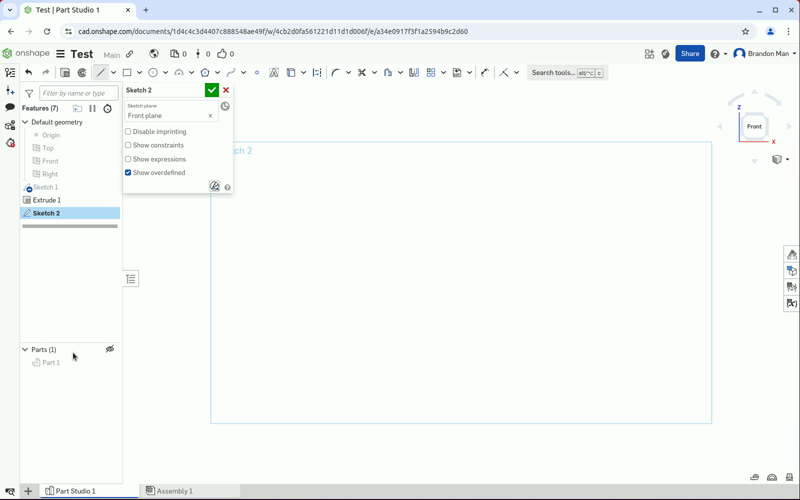
mouse_move(460, 327)
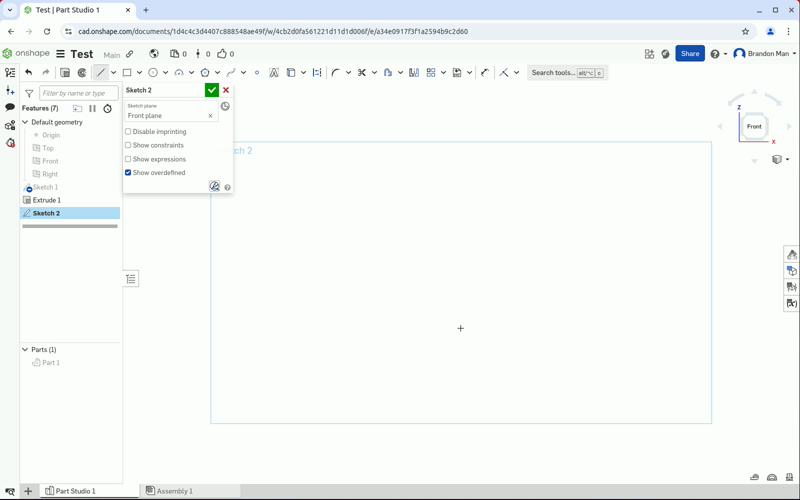
click(460, 327)
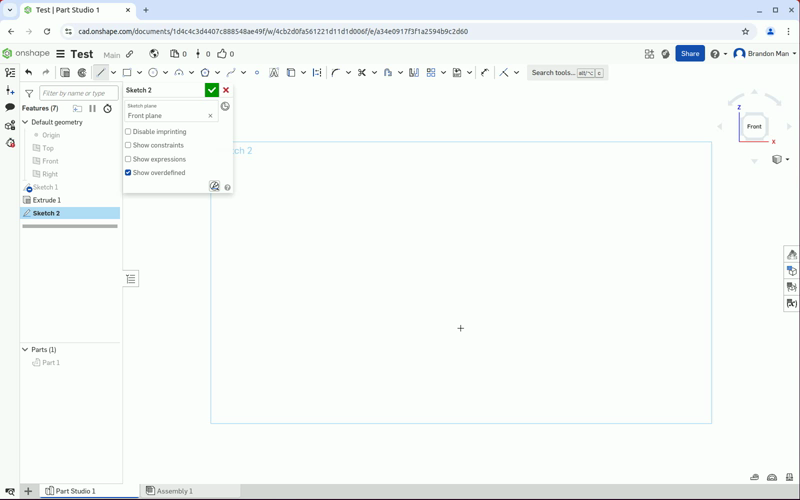
key_up(shift)
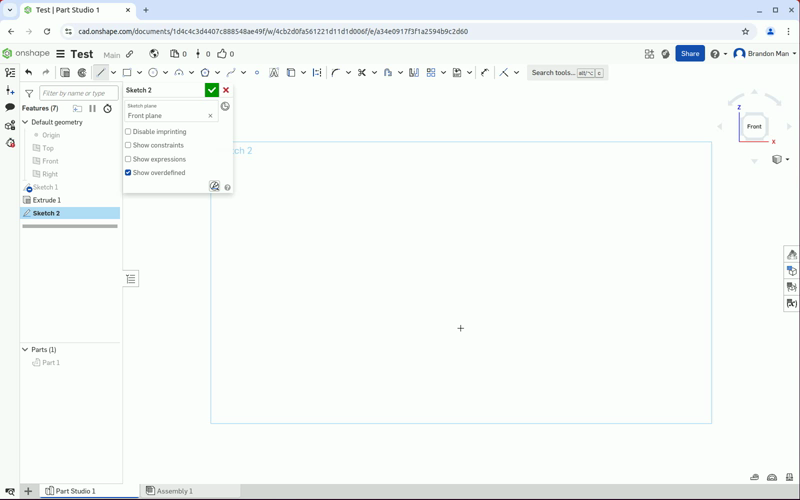
key_down(shift)
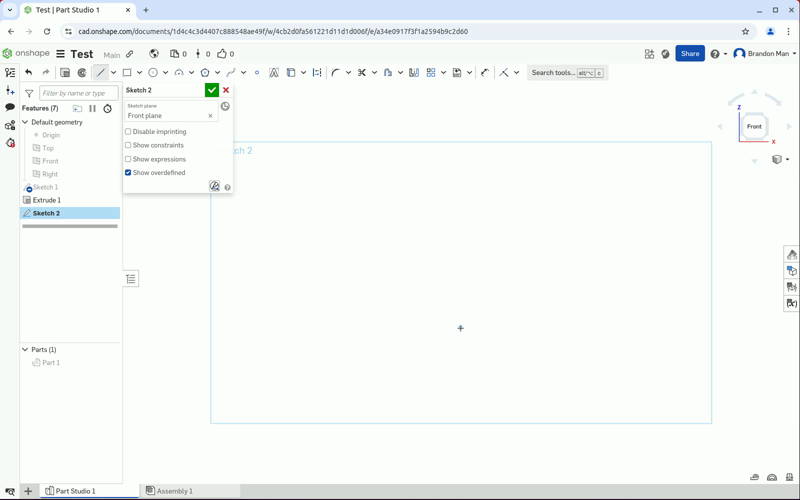
mouse_move(490, 327)
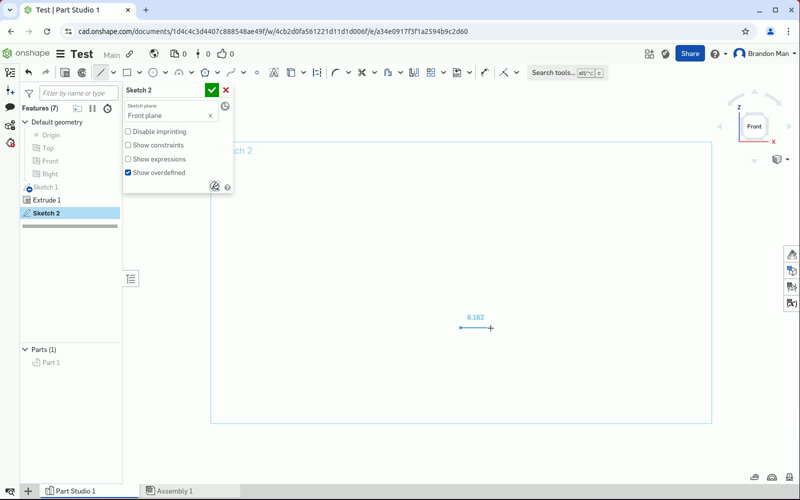
mouse_move(483, 327)
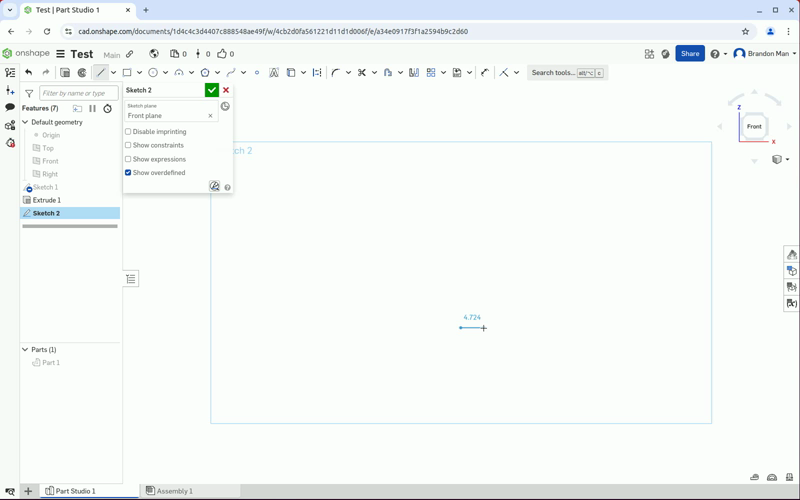
click(483, 327)
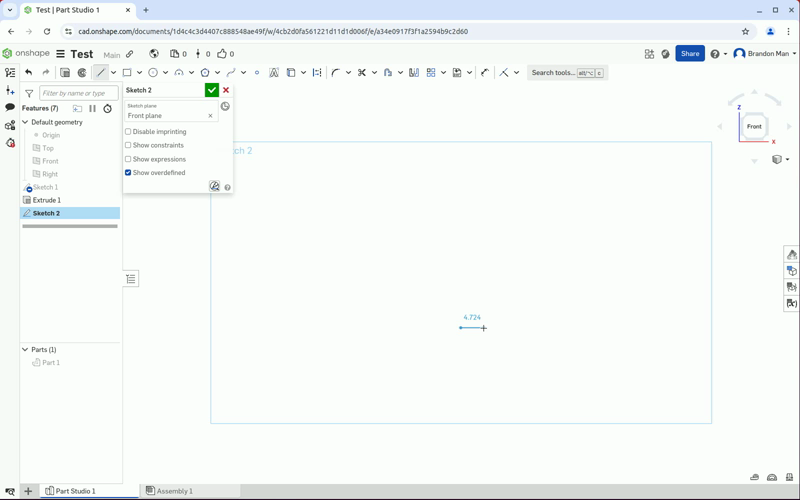
key_up(shift)
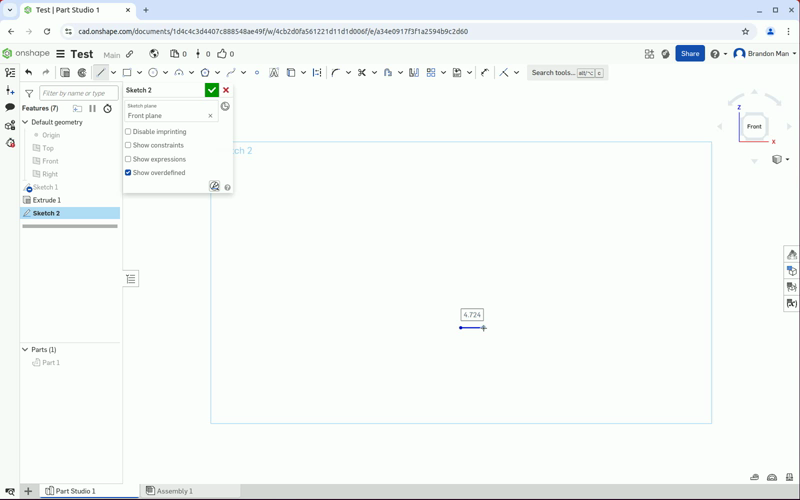
key_down(shift)
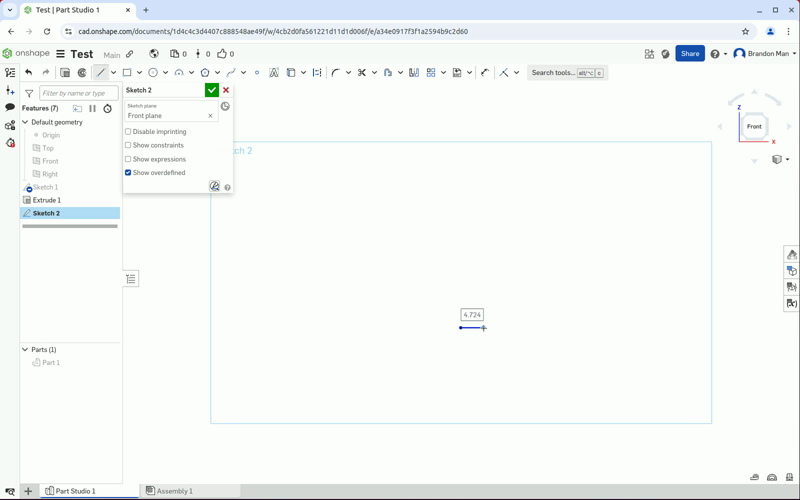
mouse_move(513, 327)
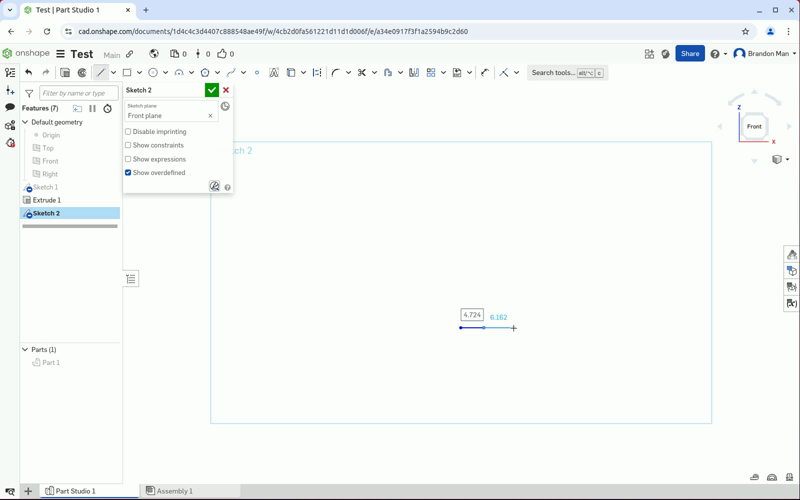
mouse_move(483, 282)
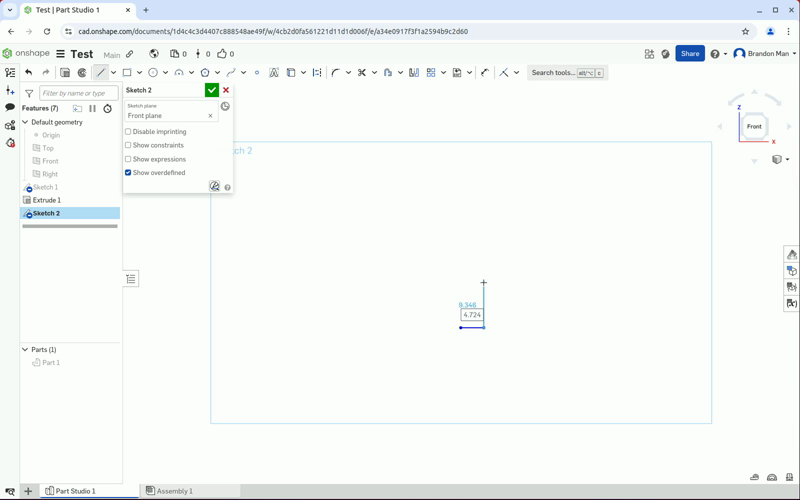
click(483, 282)
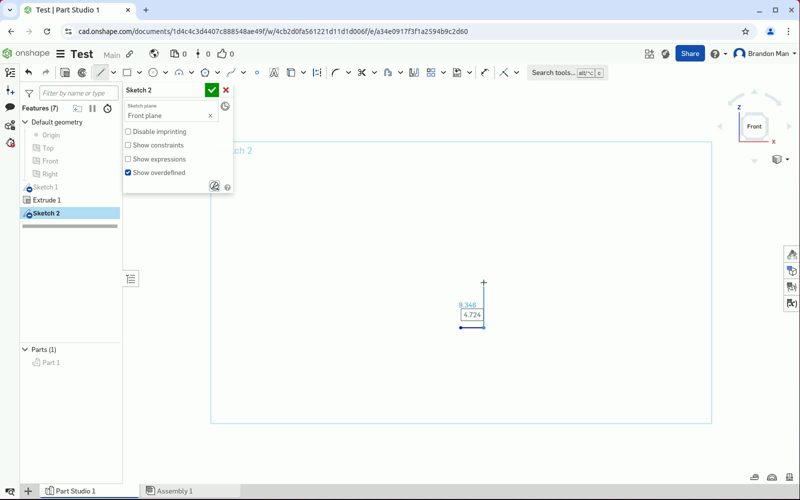
key_up(shift)
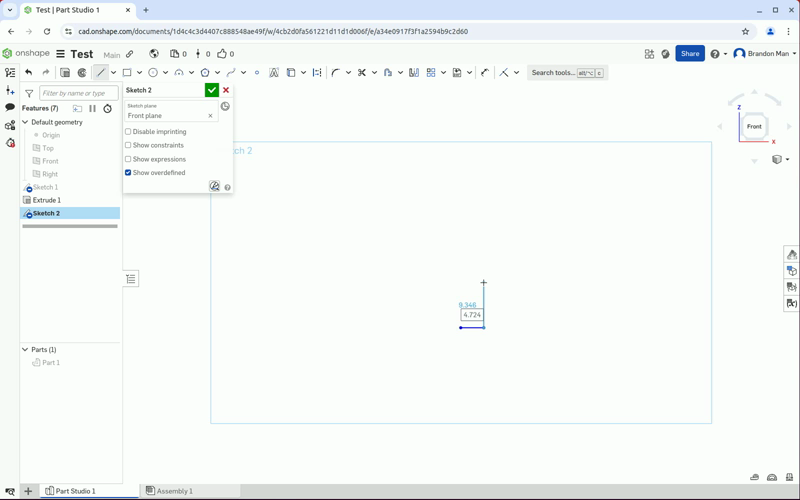
key_down(shift)
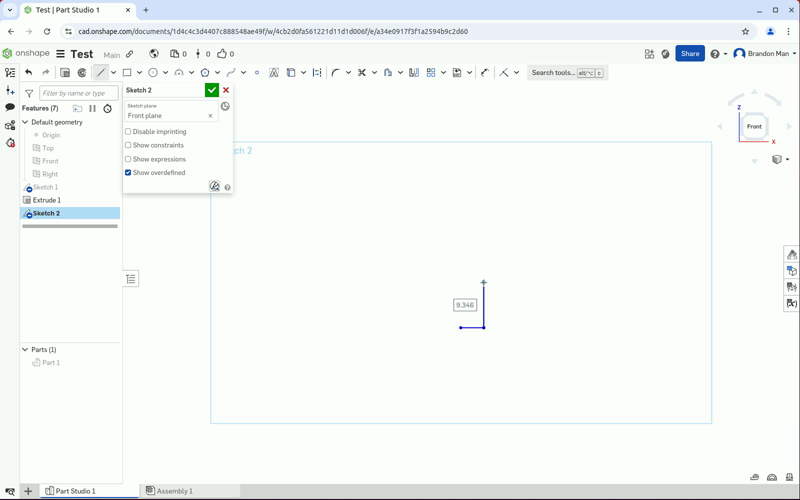
mouse_move(513, 282)
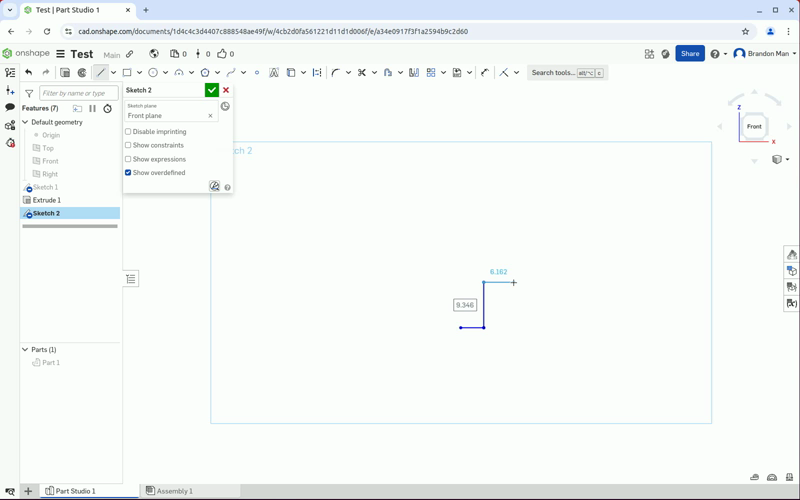
mouse_move(460, 282)
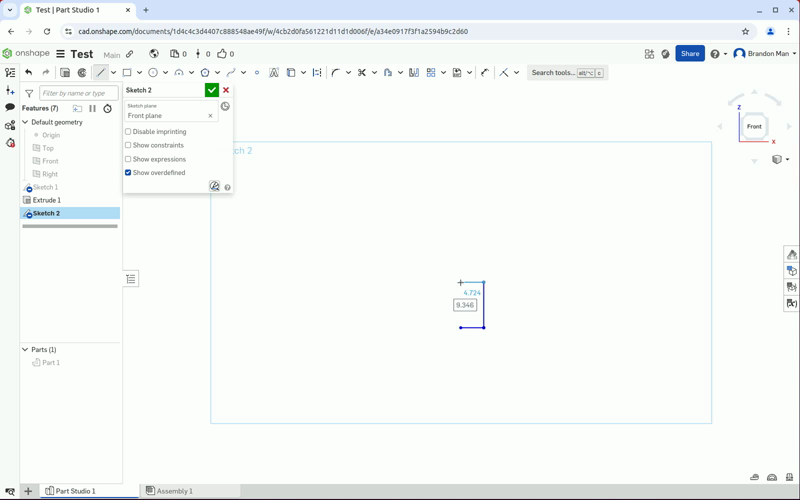
click(460, 282)
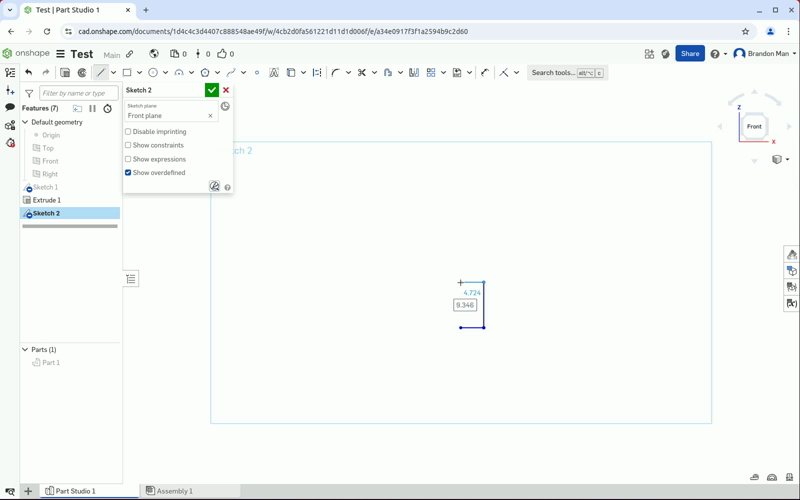
key_up(shift)
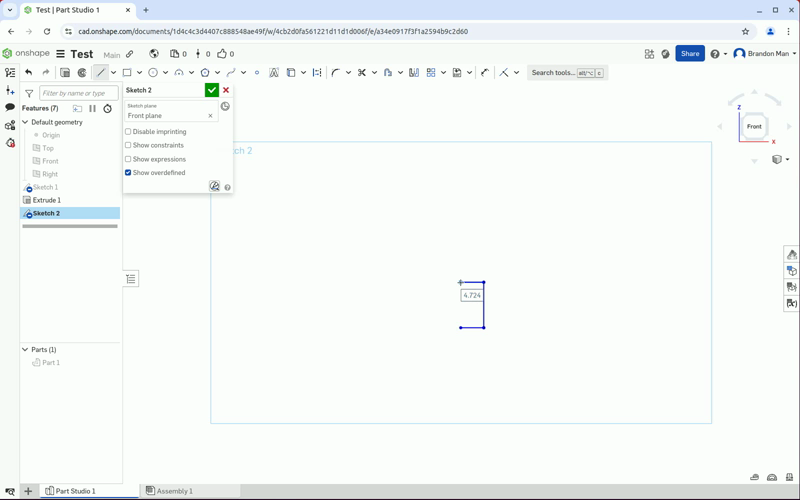
mouse_move(490, 282)
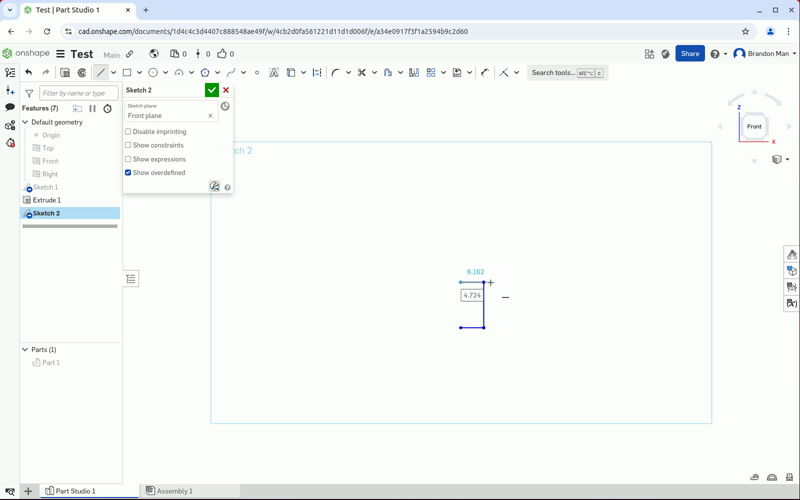
key_down(shift)
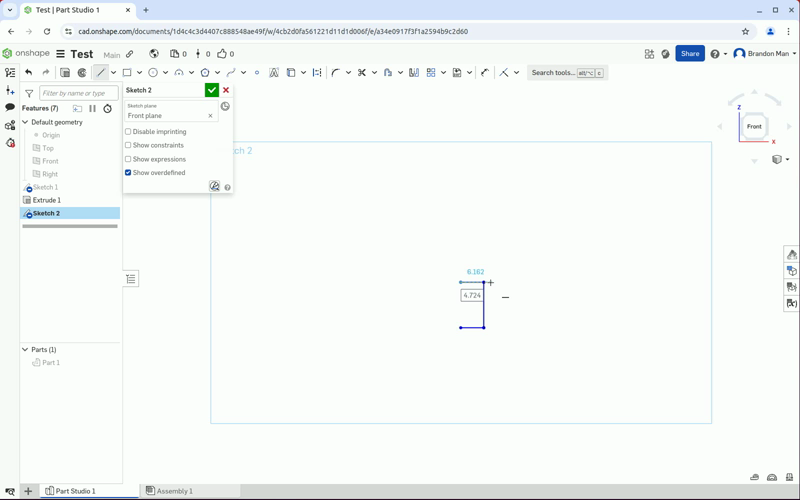
mouse_move(460, 327)
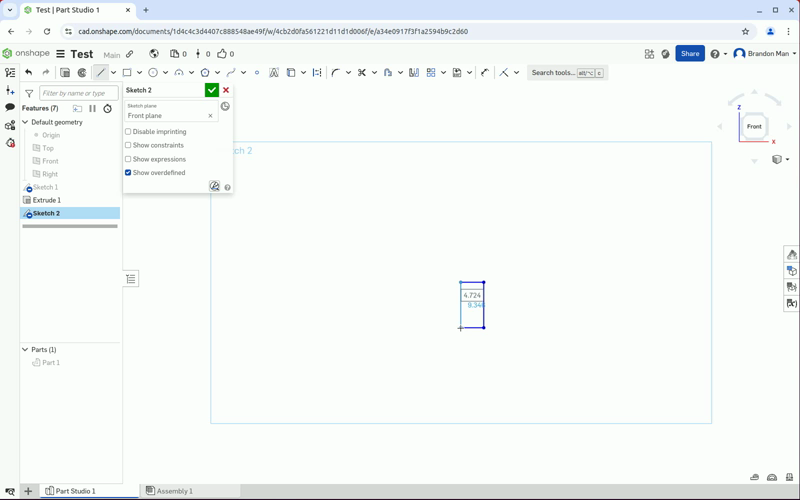
key_up(shift)
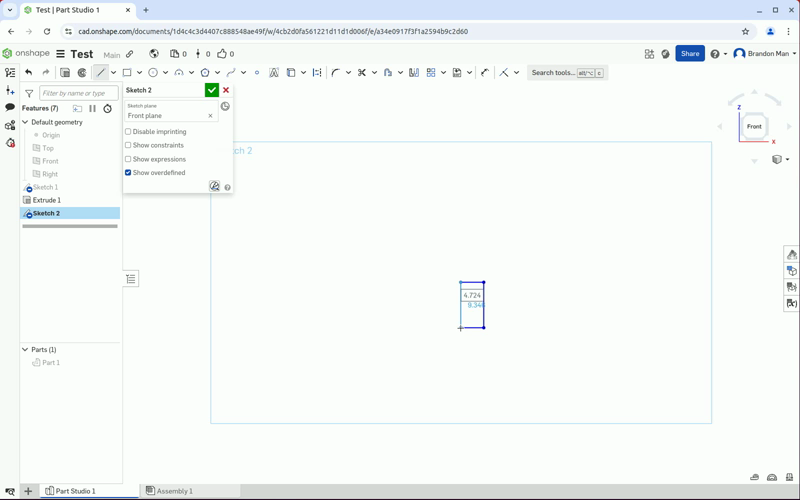
click(460, 327)
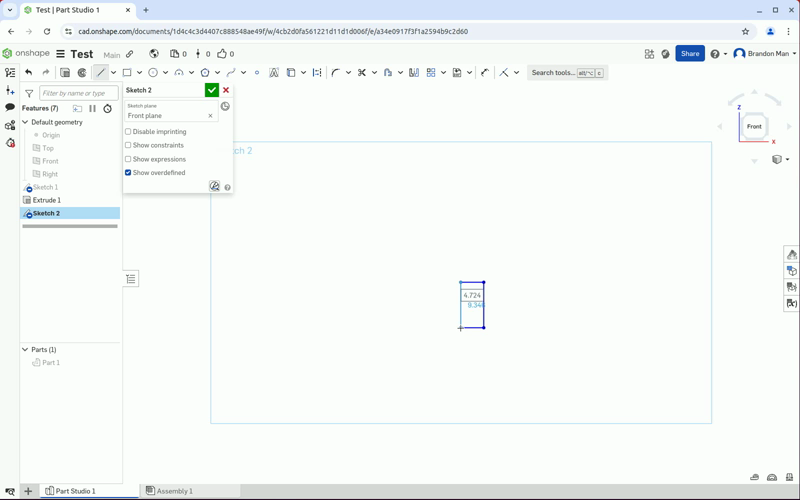
key(esc)
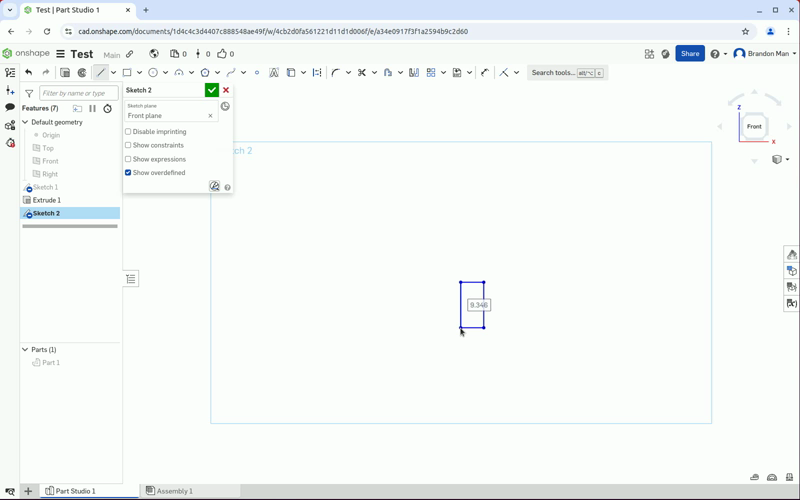
mouse_move(468, 306)
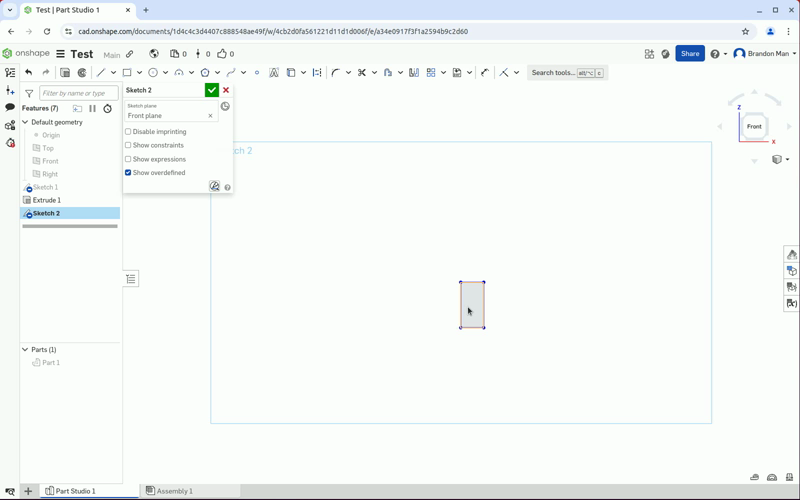
scroll(6)
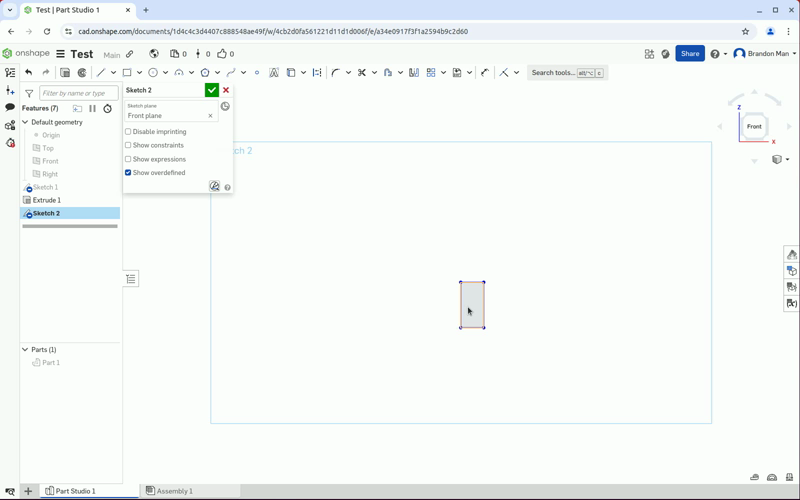
scroll(6)
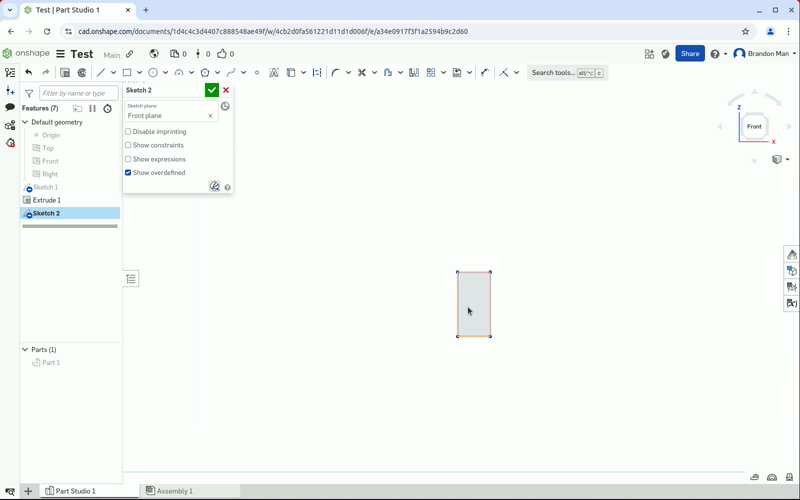
scroll(6)
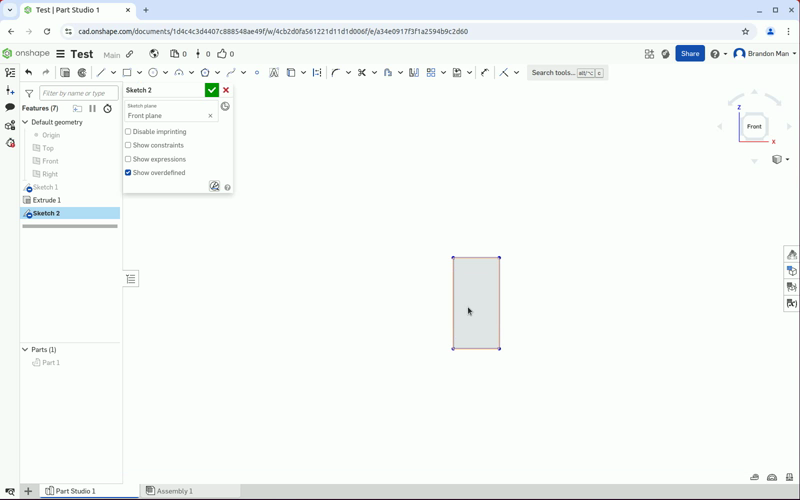
scroll(6)
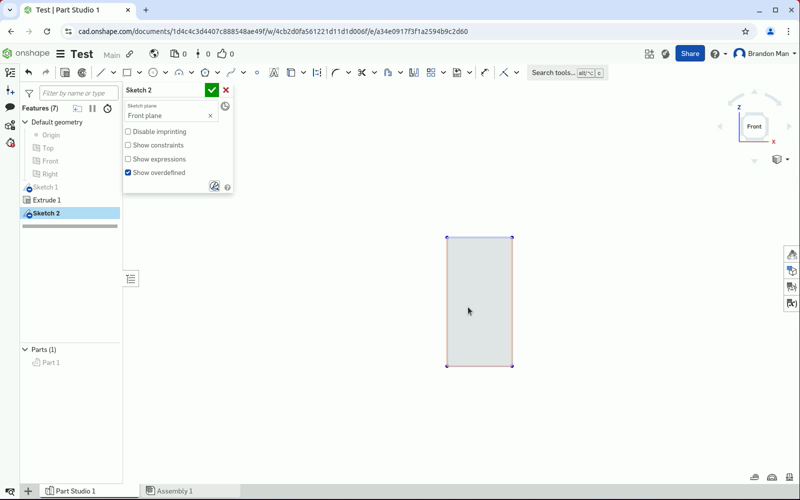
scroll(6)
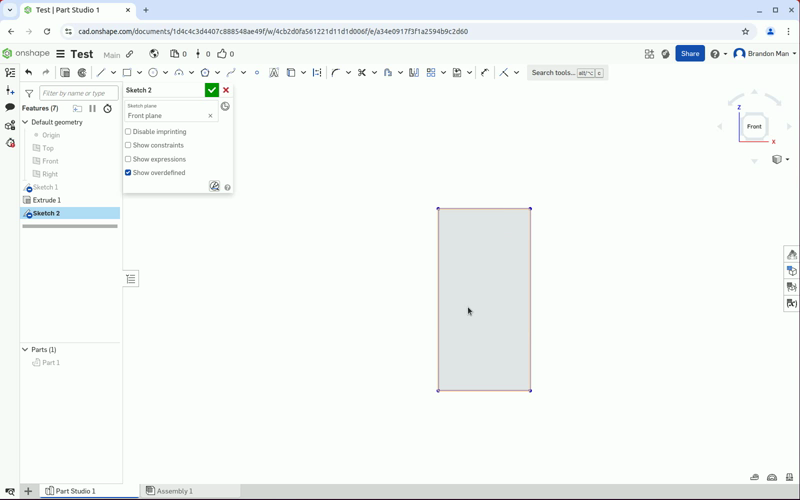
scroll(6)
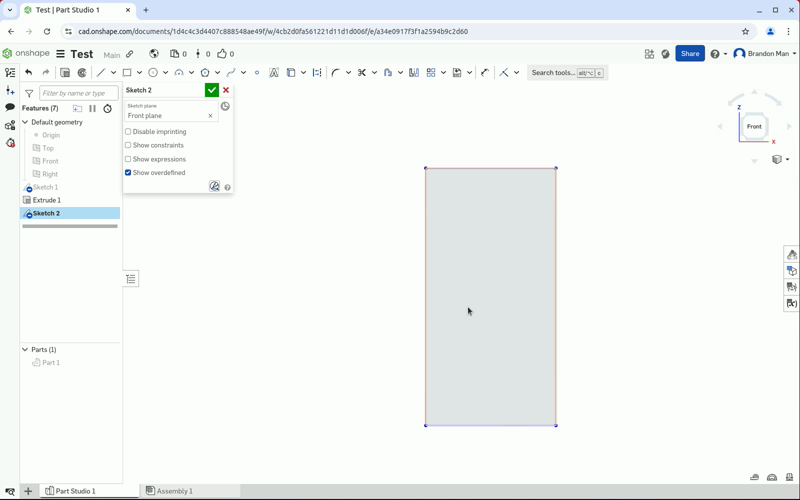
scroll(6)
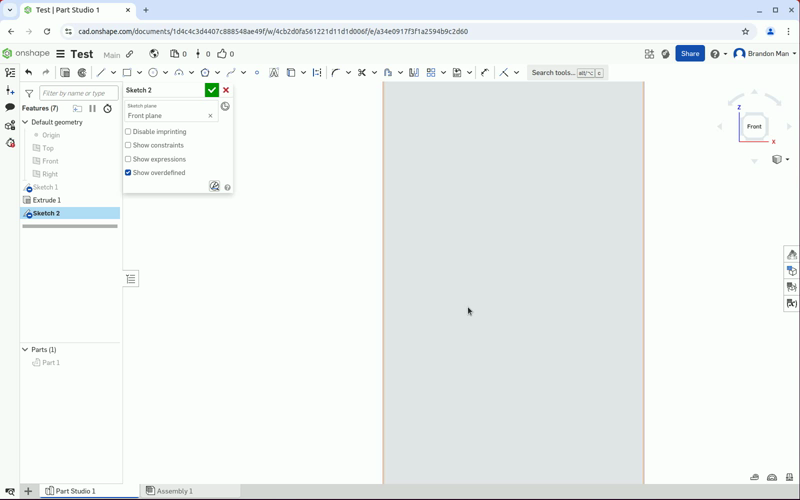
click(468, 306)
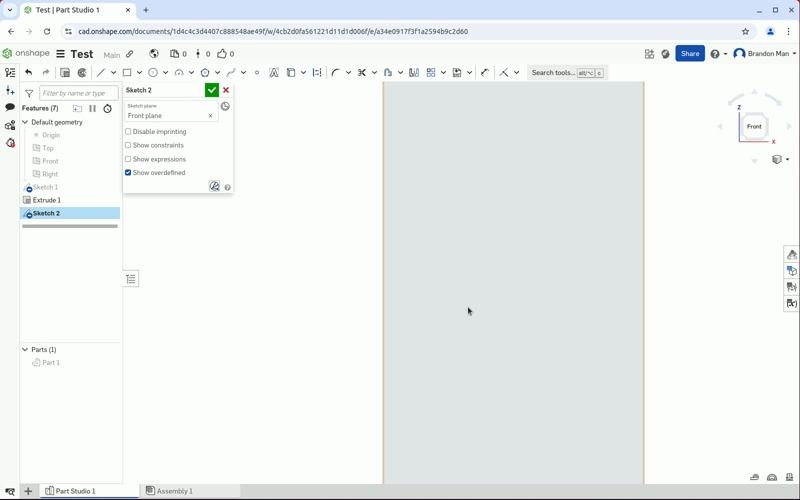
scroll(-6)
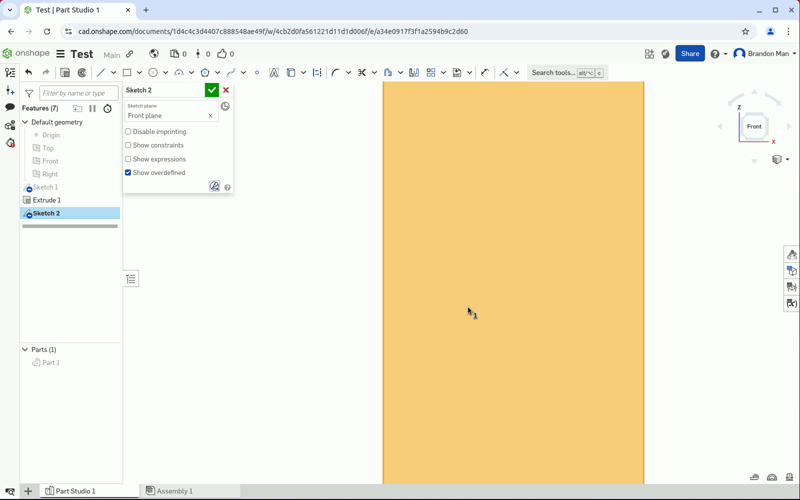
scroll(-6)
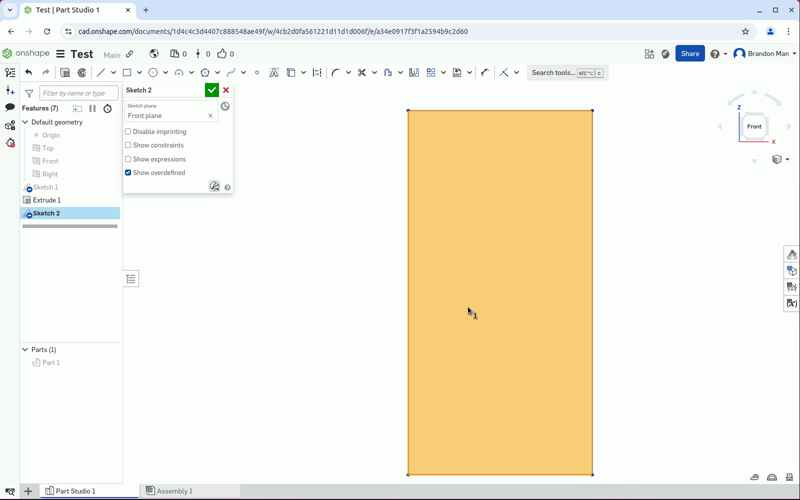
scroll(-6)
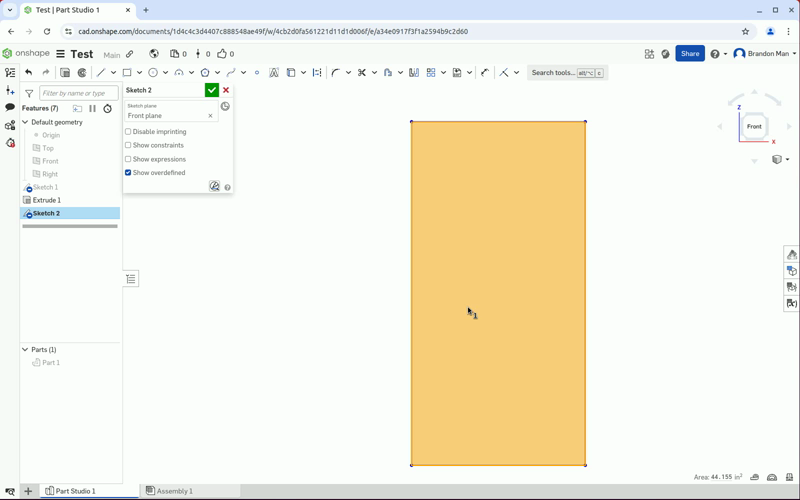
scroll(-6)
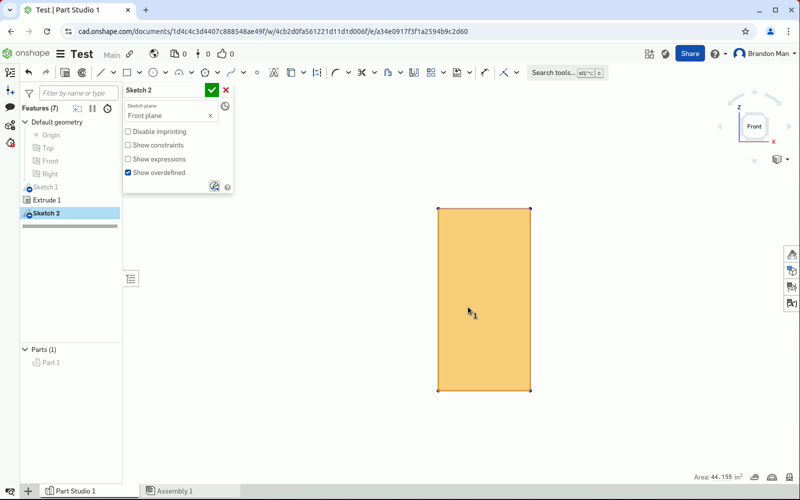
scroll(-6)
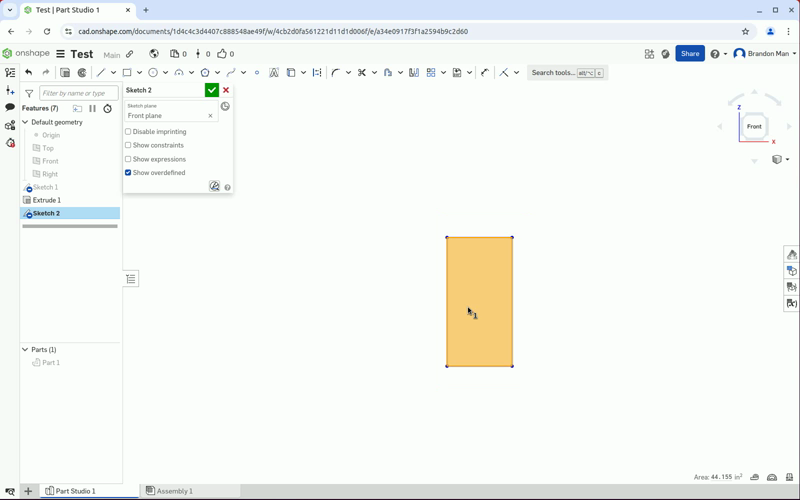
scroll(-6)
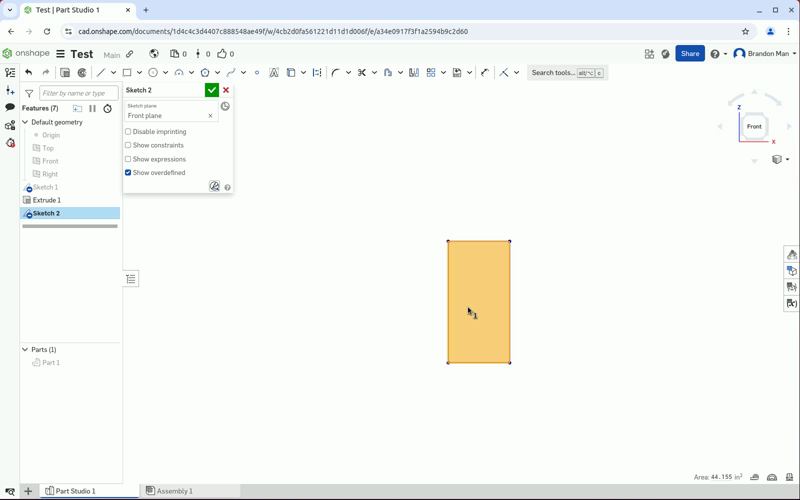
scroll(-6)
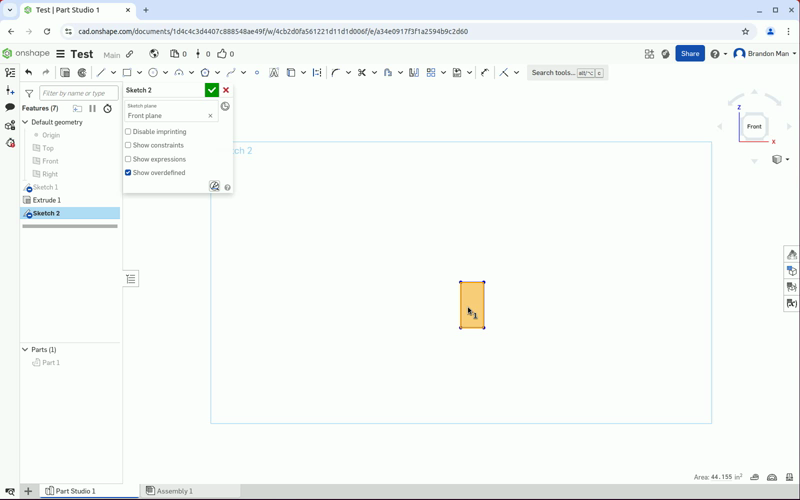
mouse_move(73, 352)
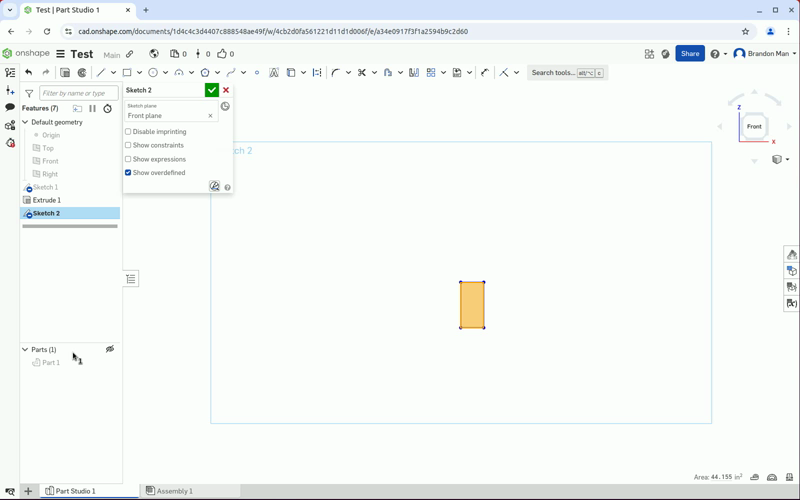
key(shift+y)
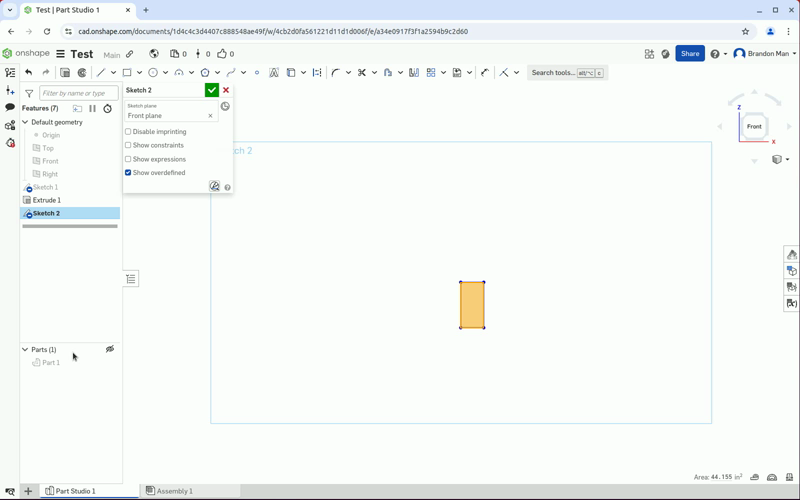
key(shift+e)
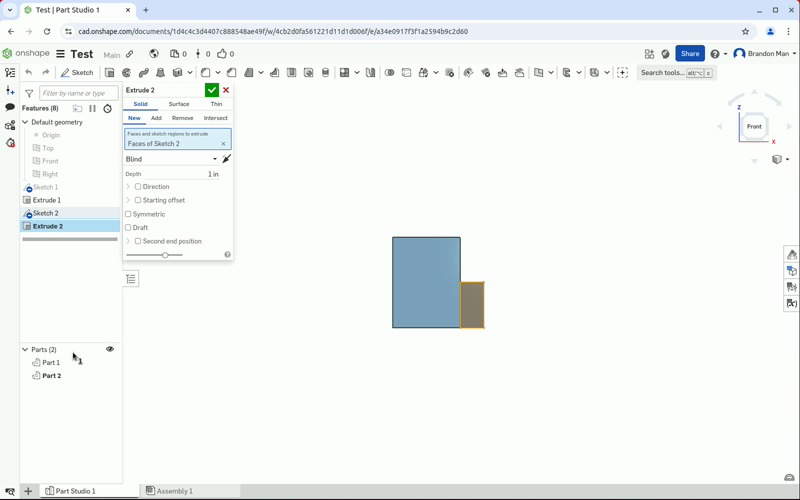
mouse_move(143, 106)
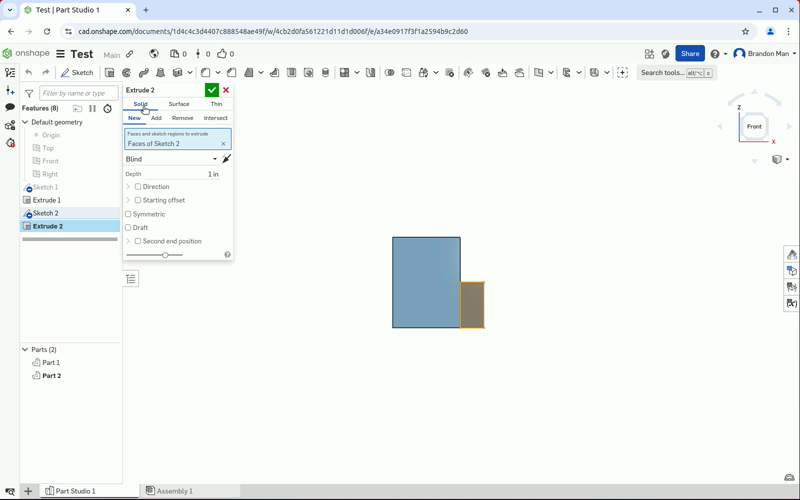
click(143, 106)
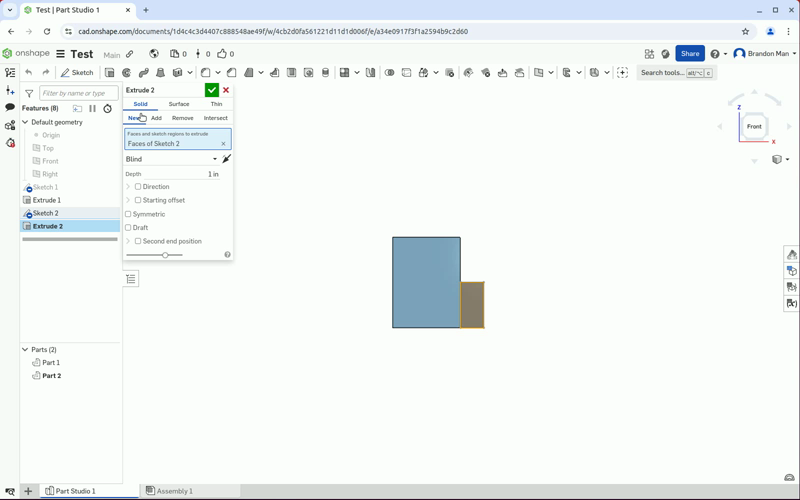
mouse_move(137, 120)
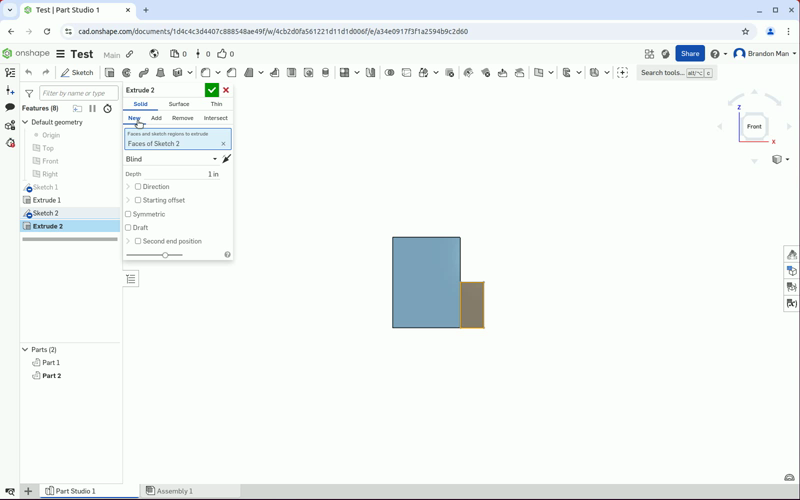
click(137, 120)
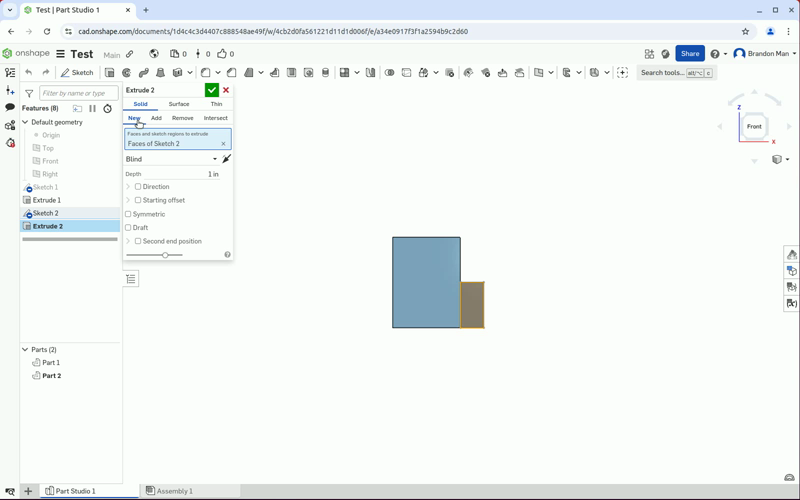
key(tab, 4)
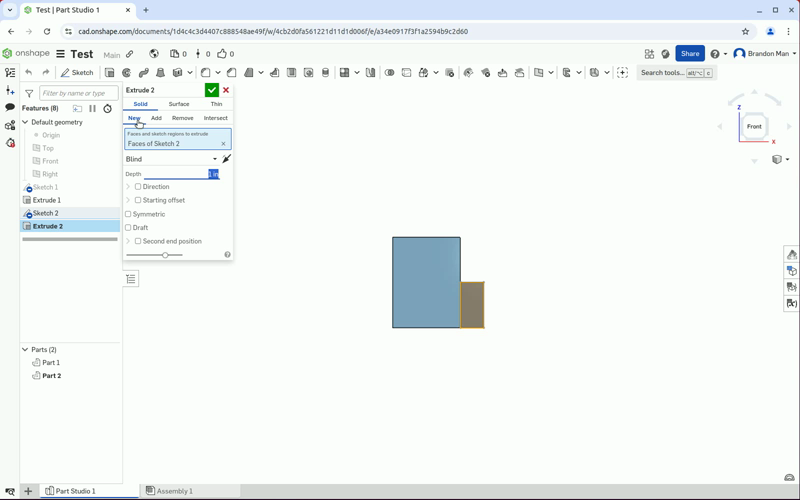
text(18.535)
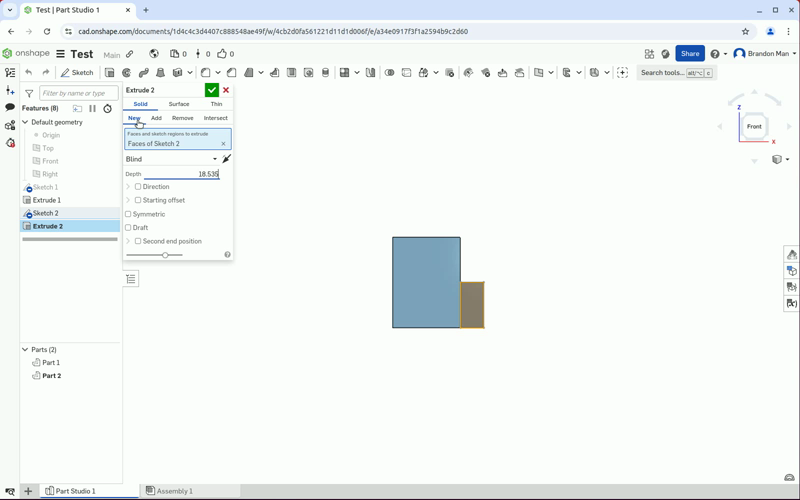
key(enter)
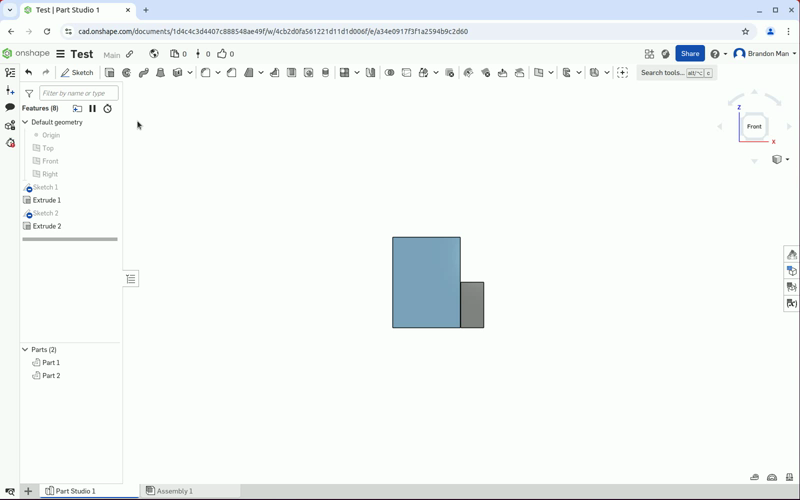
key(shift+h)
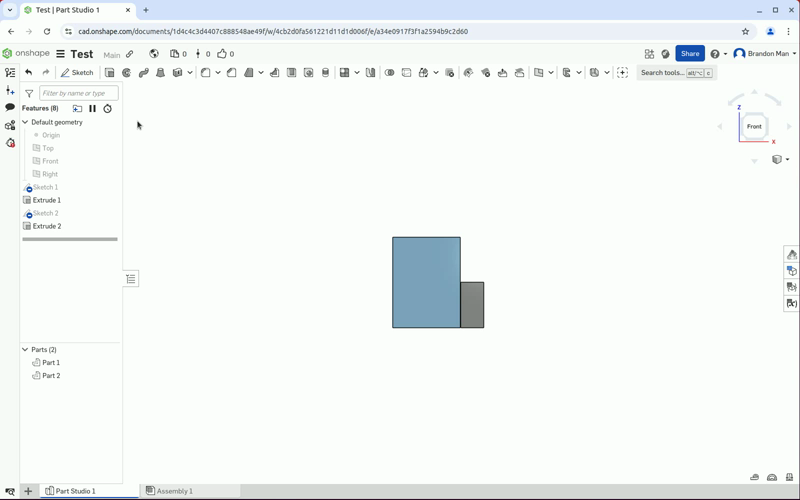
key(shift+h)
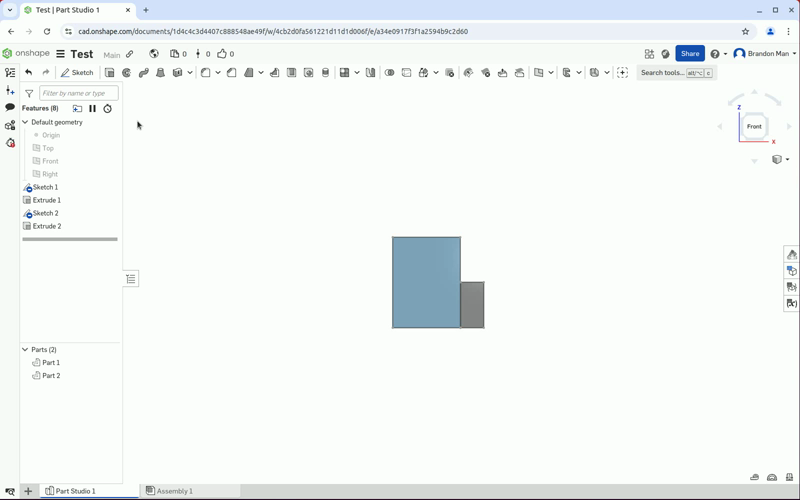
key(shift+7)
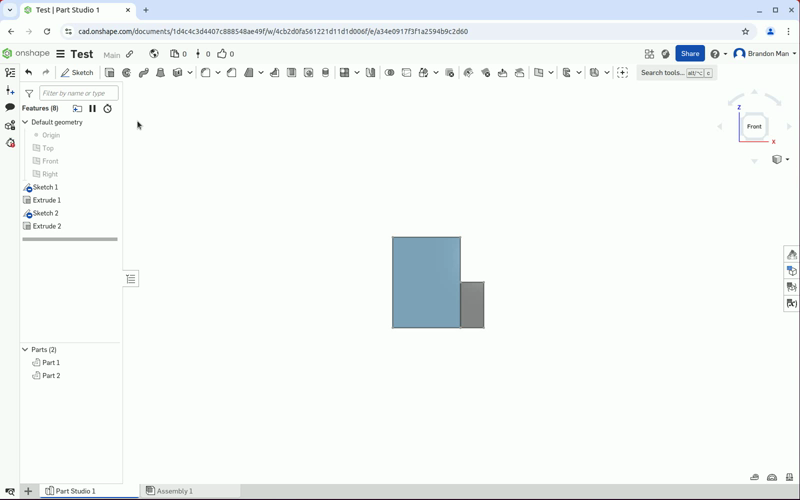
key(left, 2)
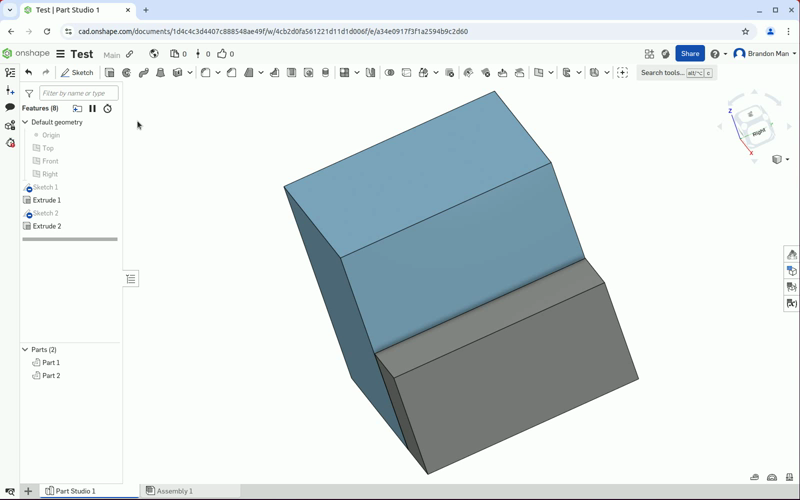
key(down, 2)
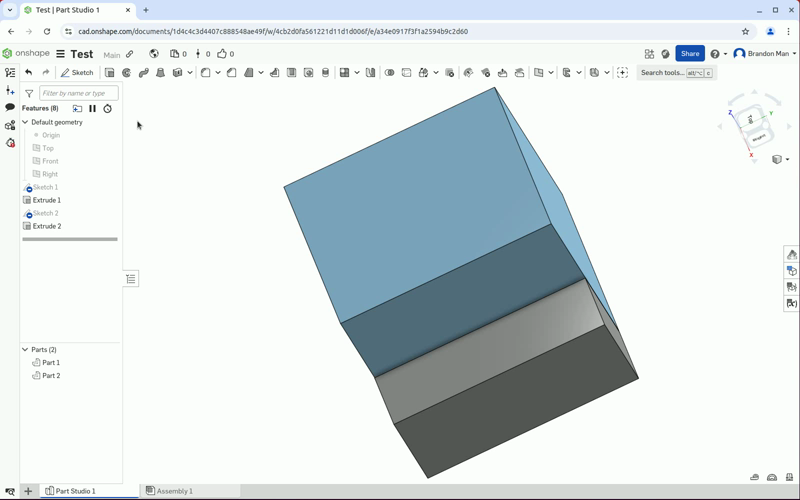
key(up, 2)
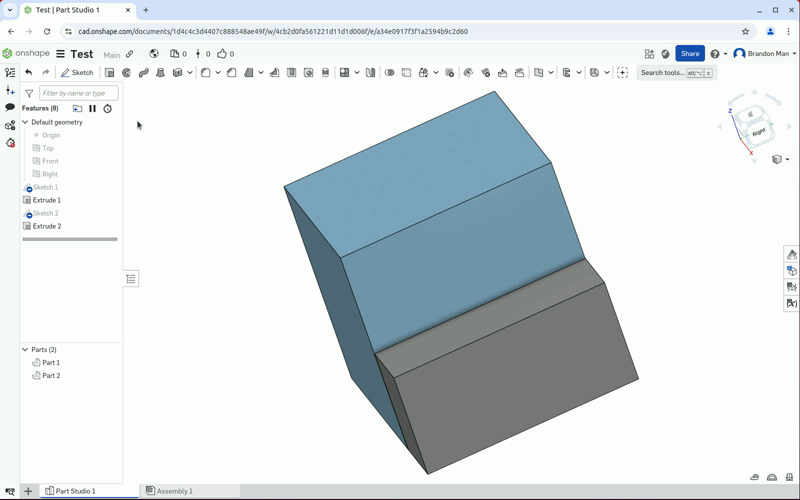
key(right, 2)
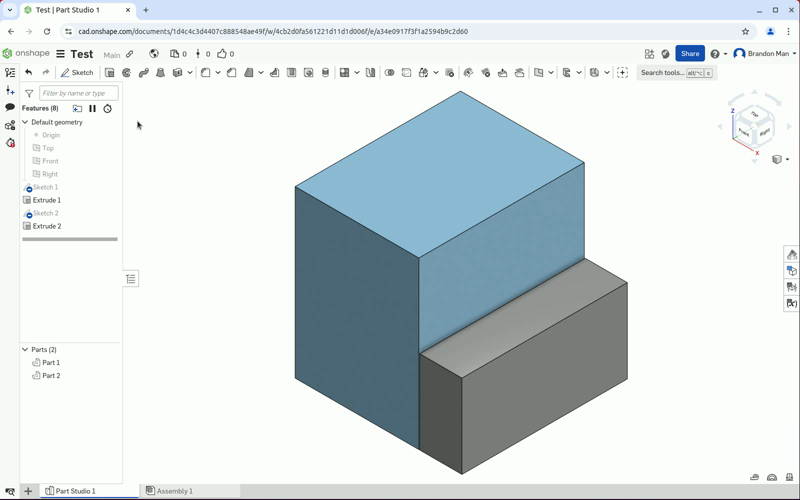
mouse_move(73, 189)
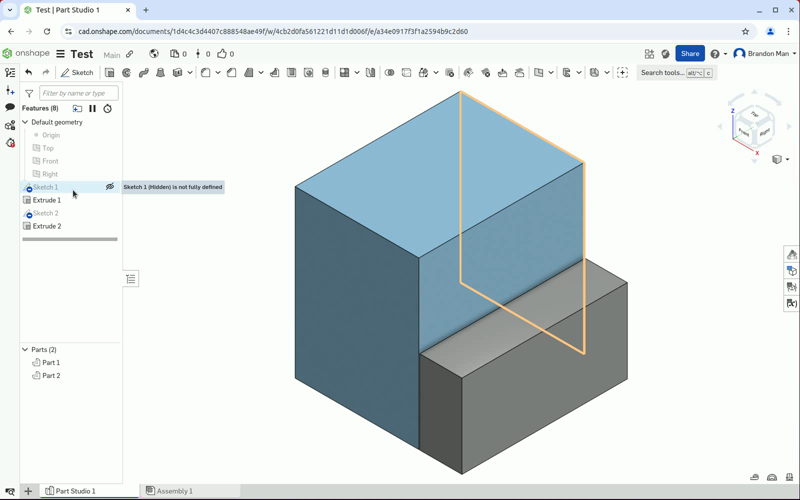
click(73, 189)